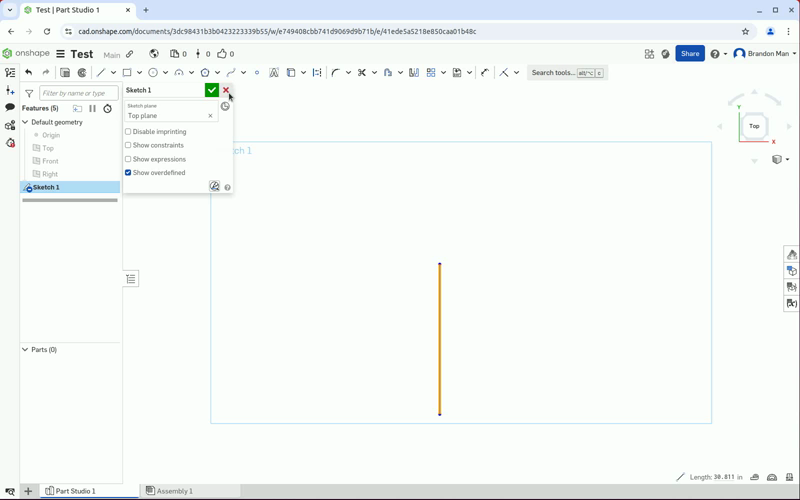
key(shift+h)
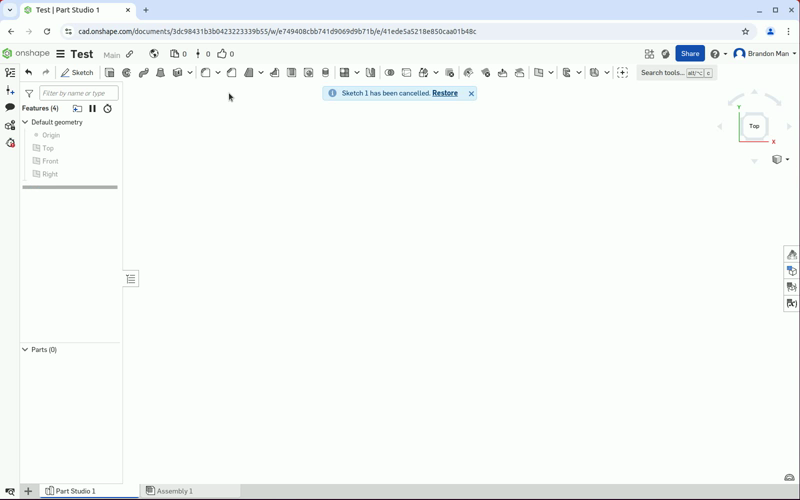
mouse_move(73, 352)
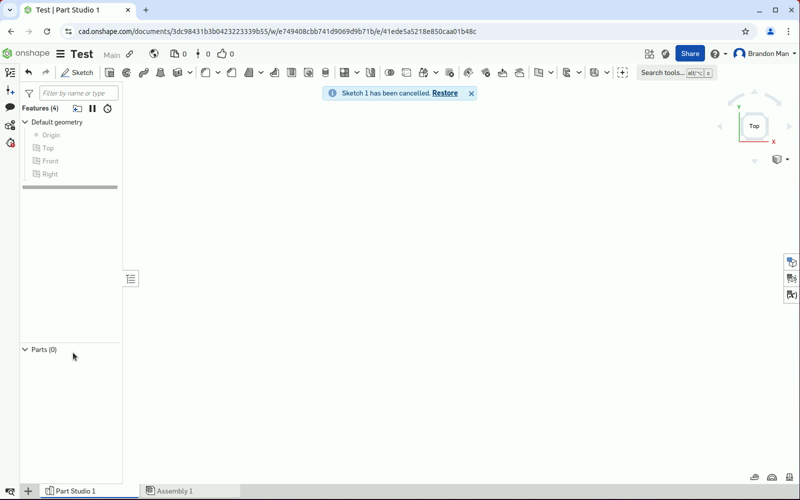
key(y)
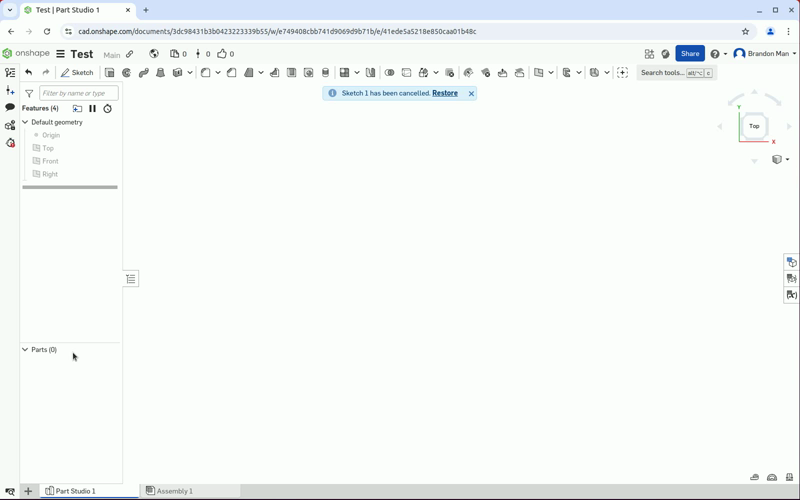
key(shift+p)
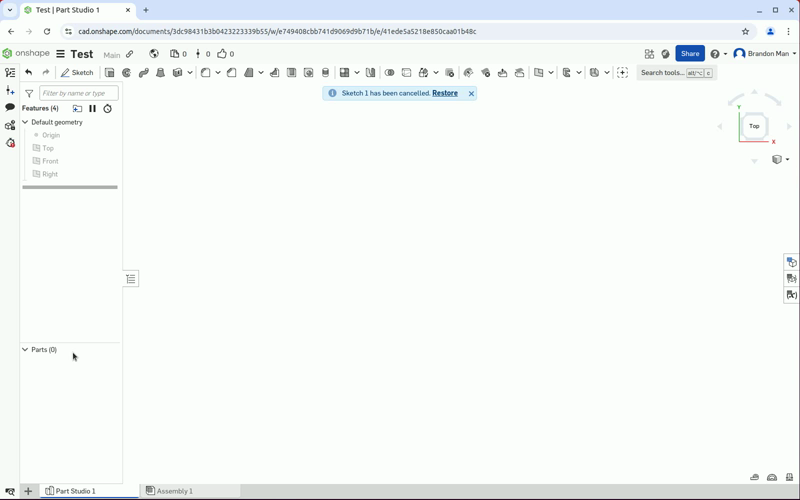
key(space)
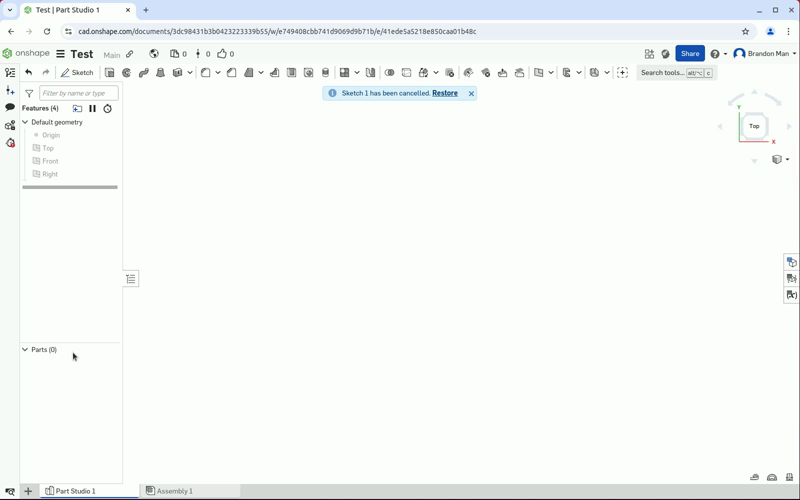
key_down(shift)
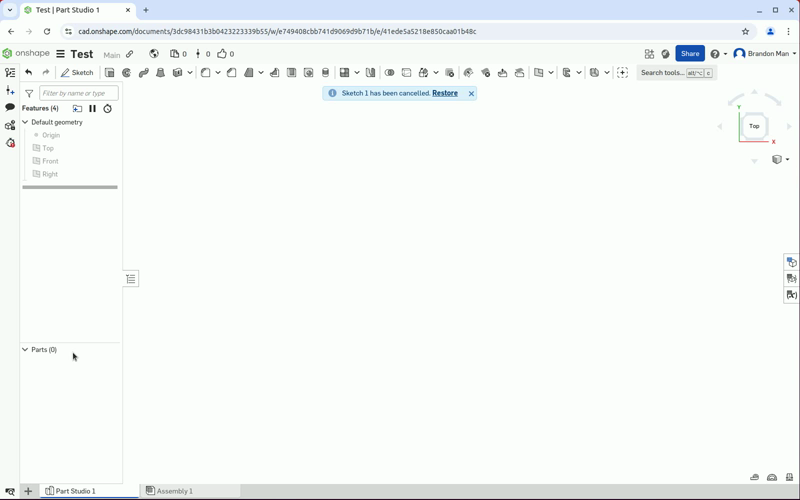
key(up)
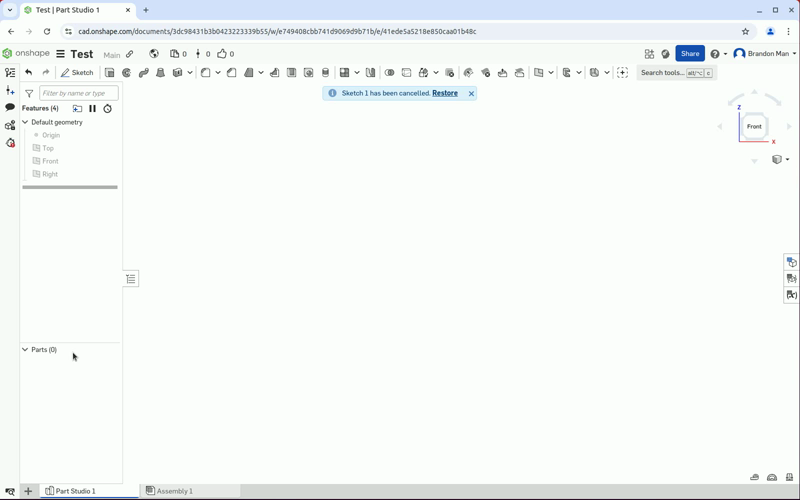
key_up(shift)
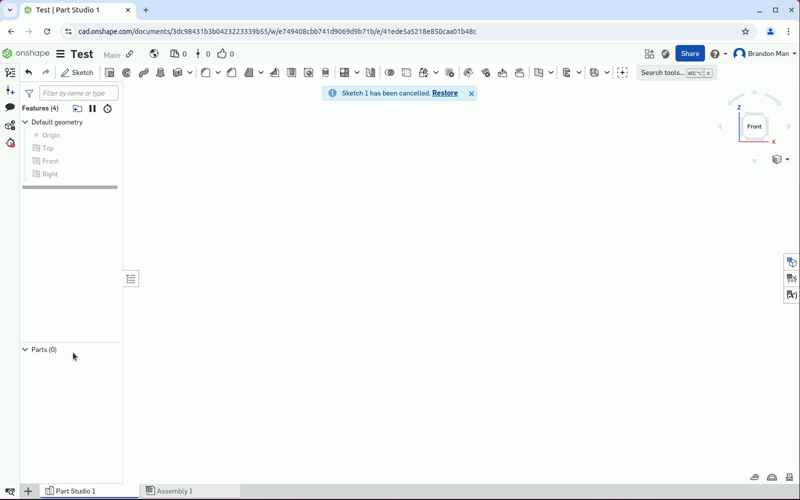
mouse_move(73, 352)
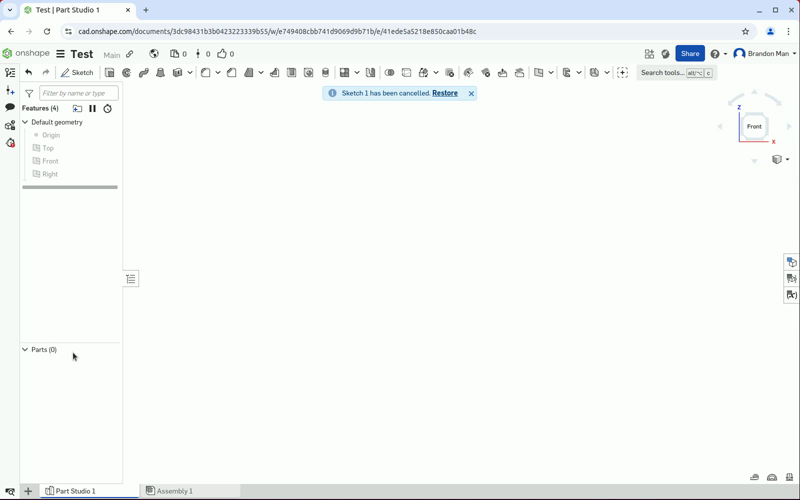
key(shift+y)
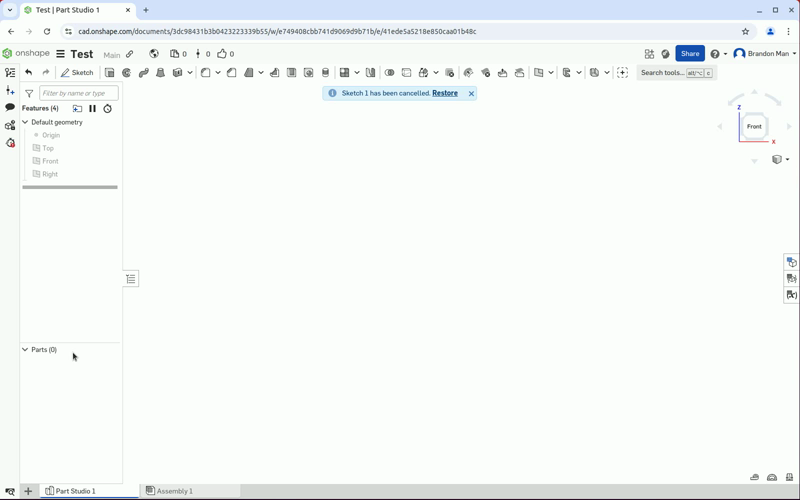
key(shift+s)
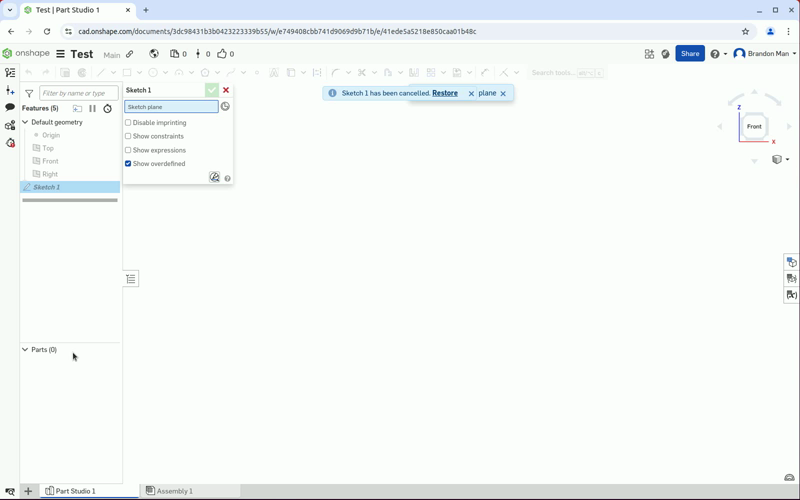
mouse_move(73, 163)
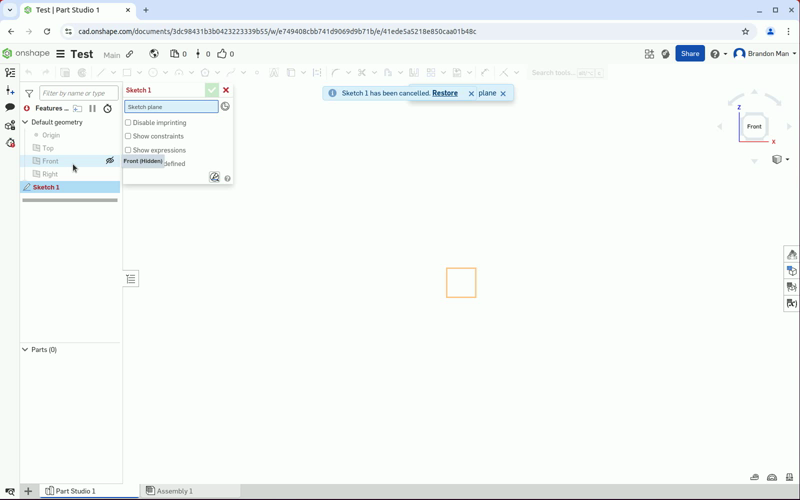
click(73, 163)
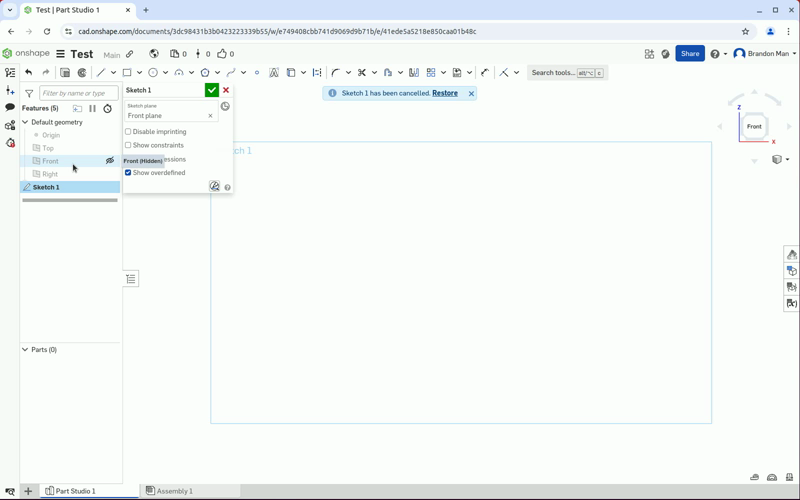
mouse_move(73, 352)
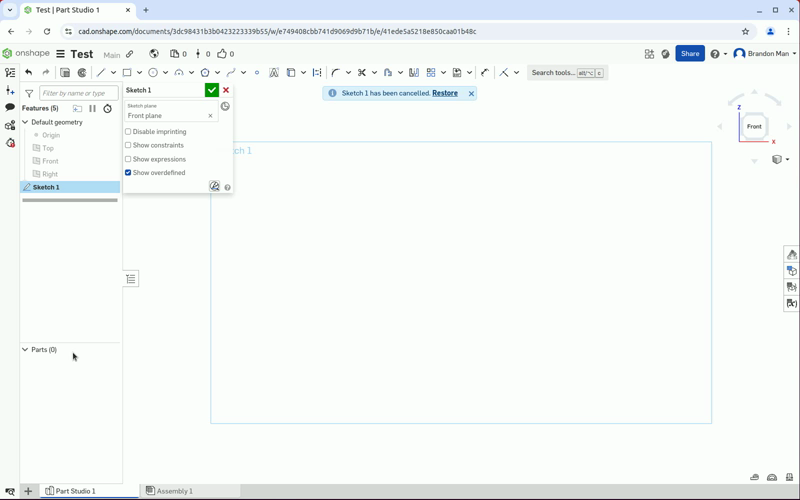
key(y)
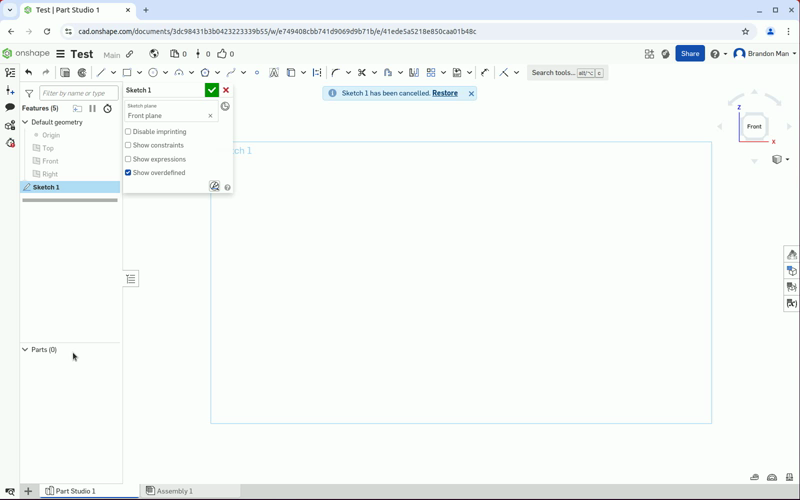
key(c)
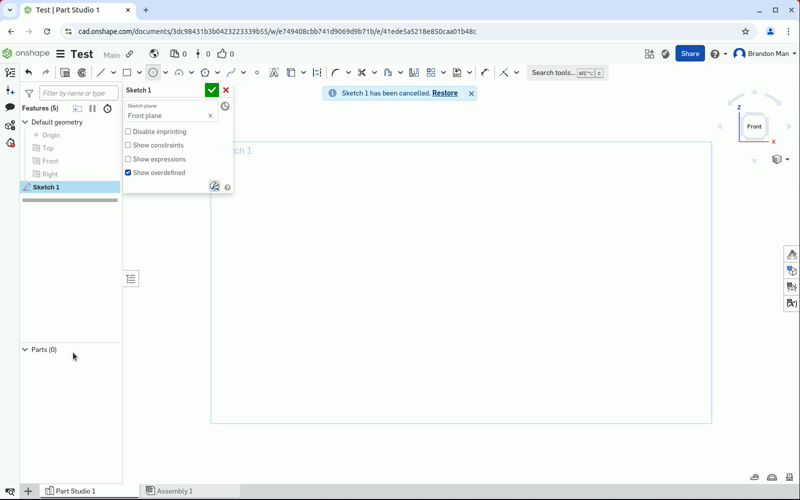
key_down(shift)
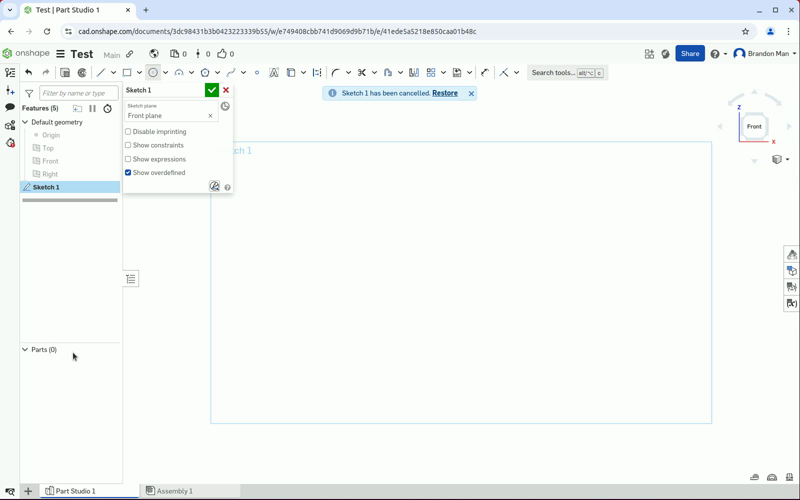
mouse_move(461, 282)
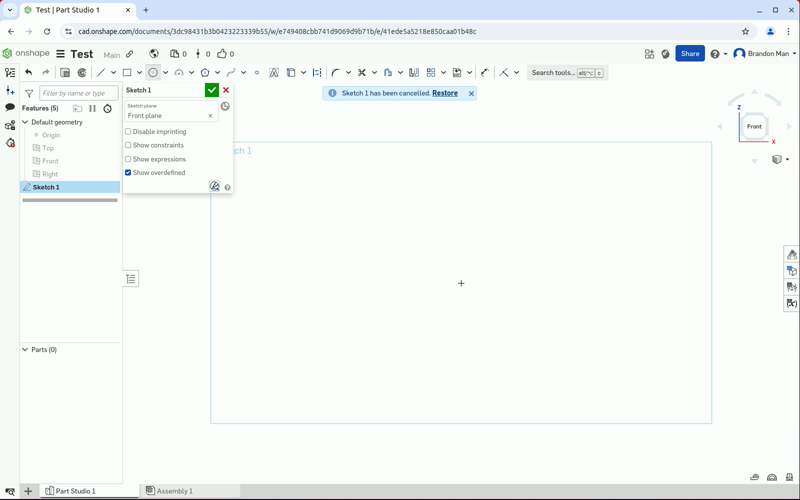
click(461, 282)
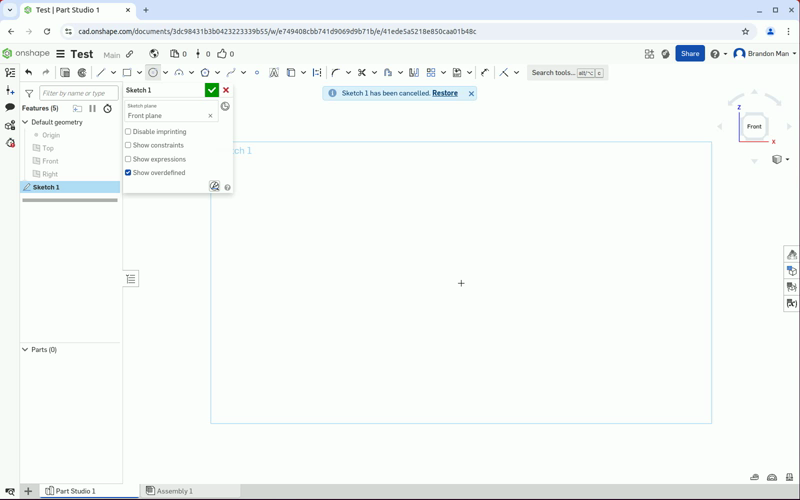
key_up(shift)
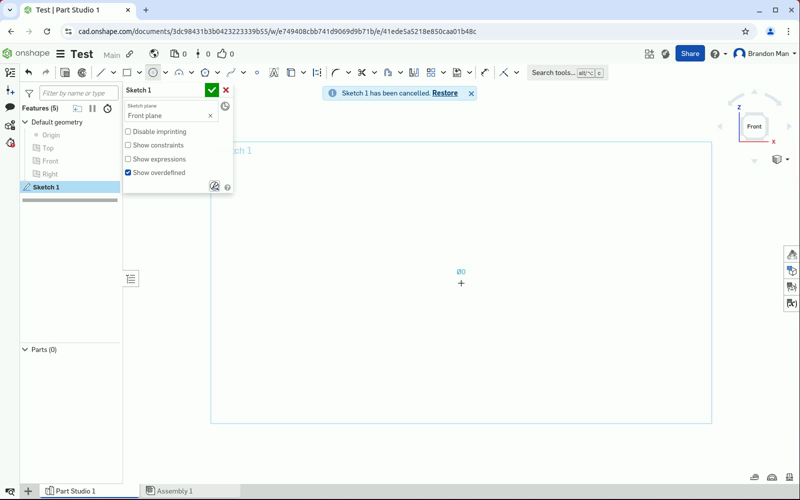
mouse_move(497, 282)
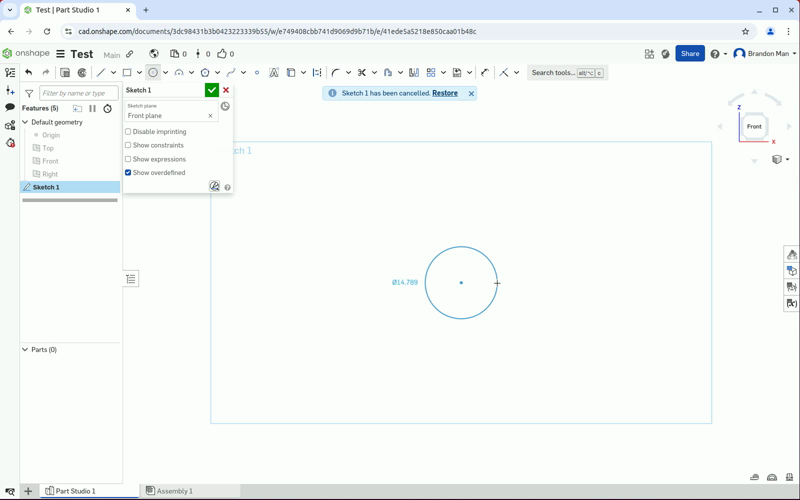
click(497, 282)
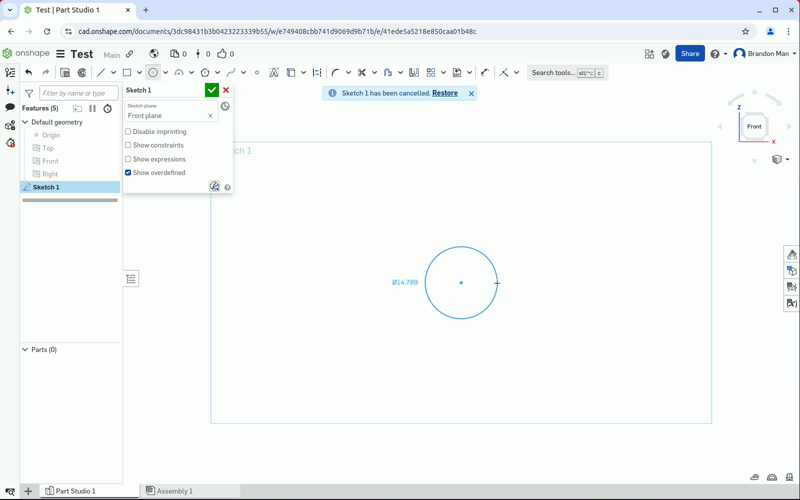
key(esc)
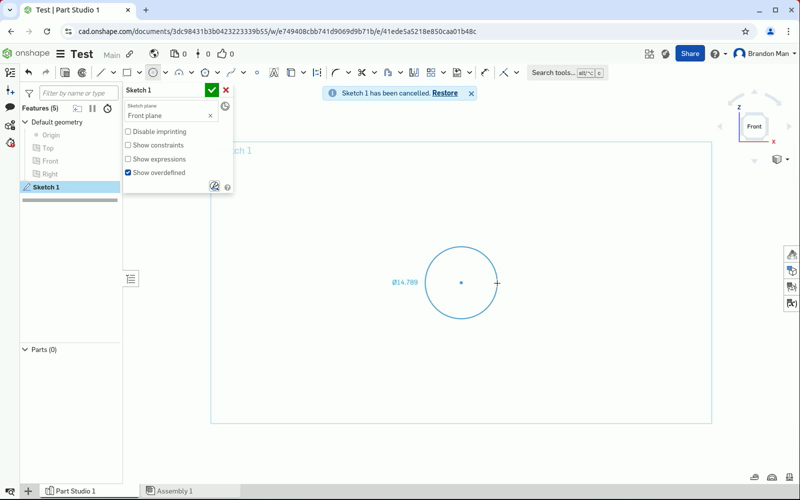
key(c)
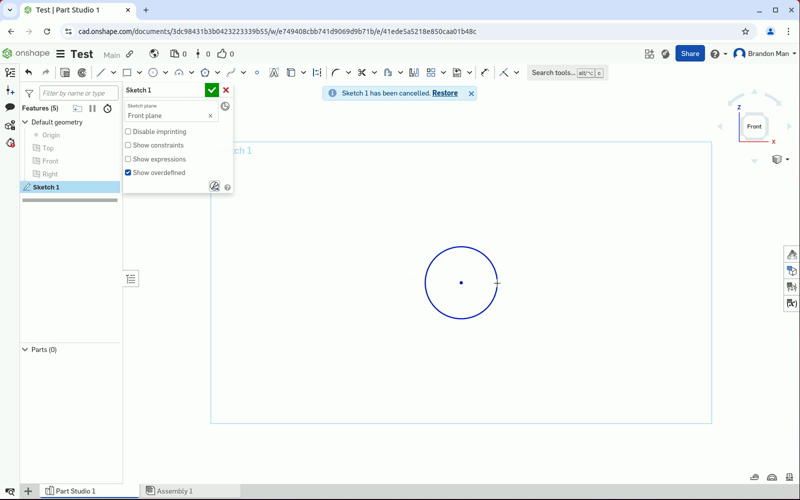
key_down(shift)
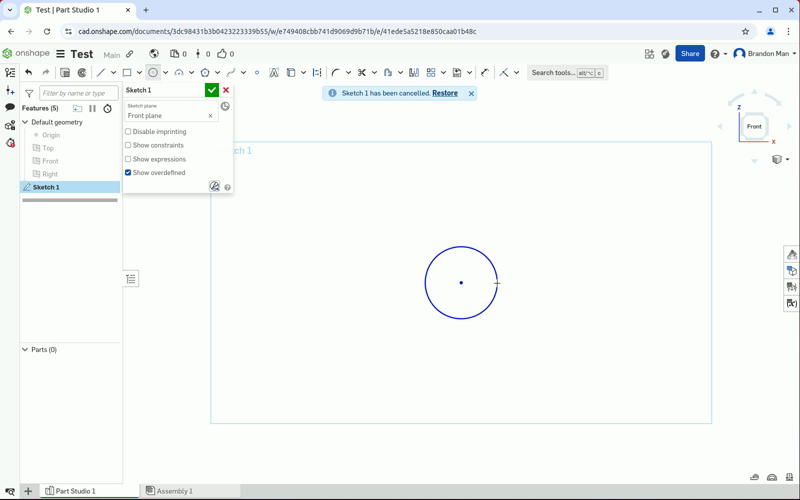
mouse_move(461, 282)
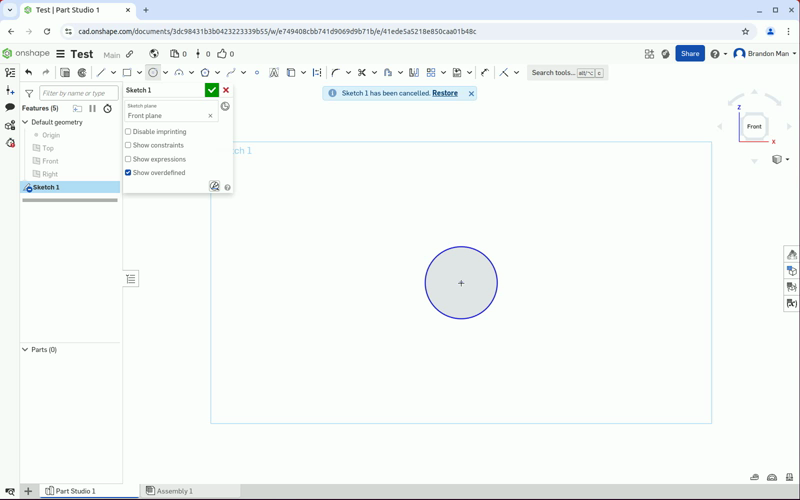
click(461, 282)
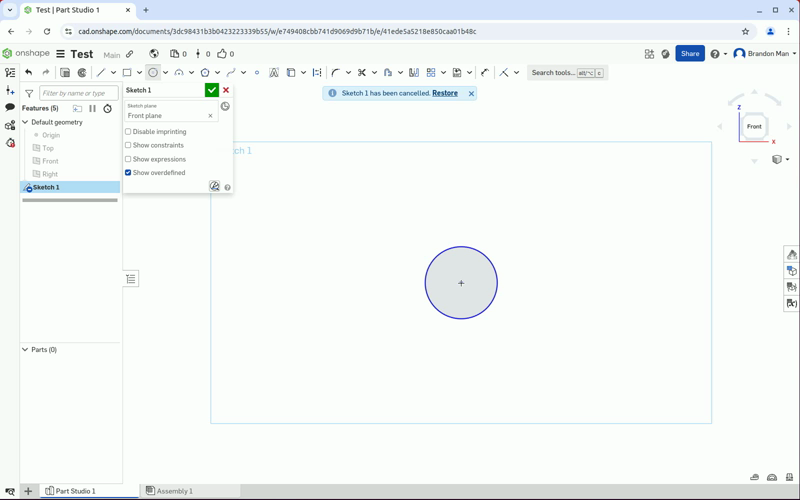
key_up(shift)
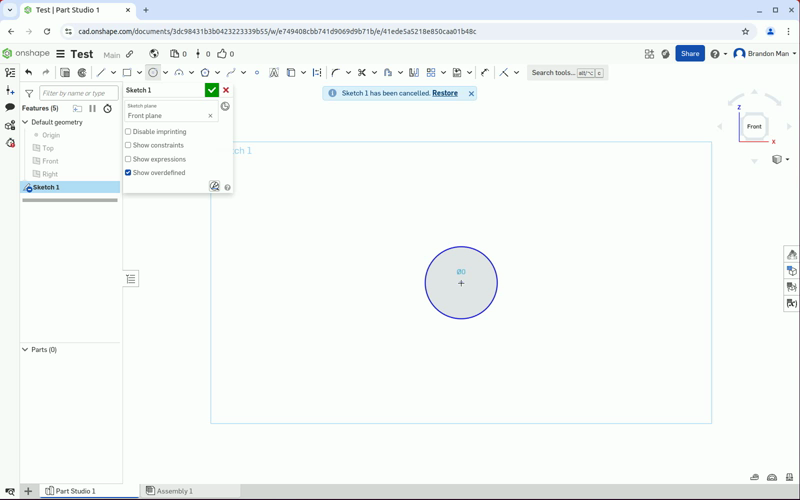
mouse_move(479, 282)
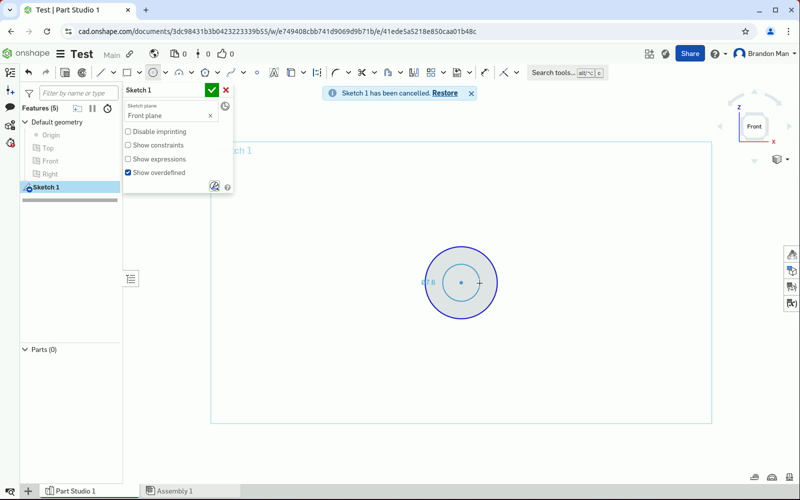
click(479, 282)
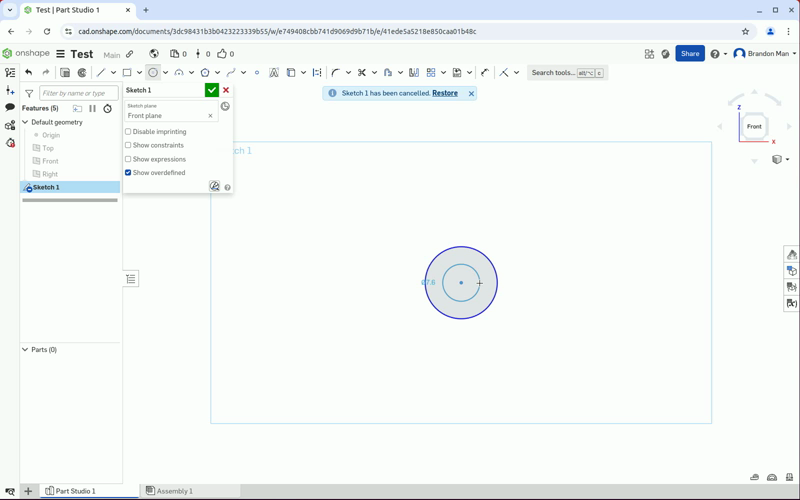
key(esc)
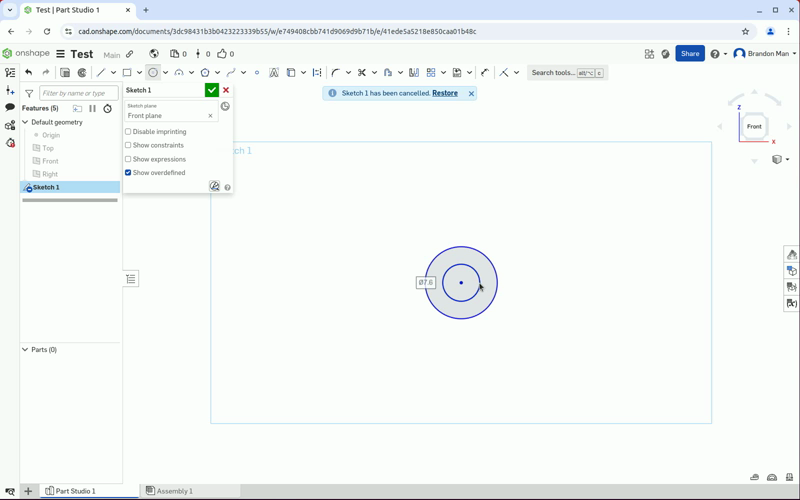
mouse_move(482, 270)
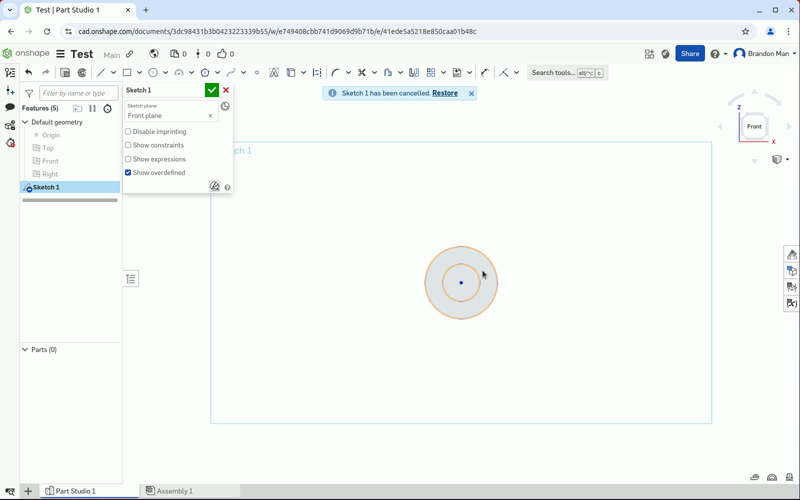
click(482, 270)
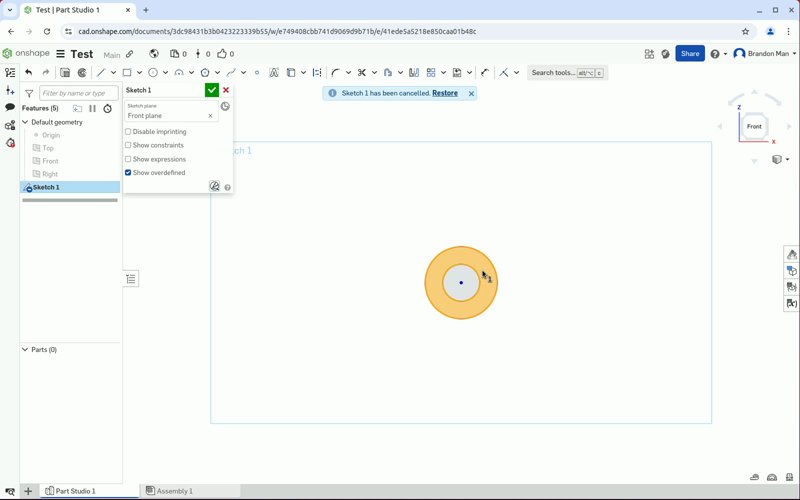
mouse_move(73, 352)
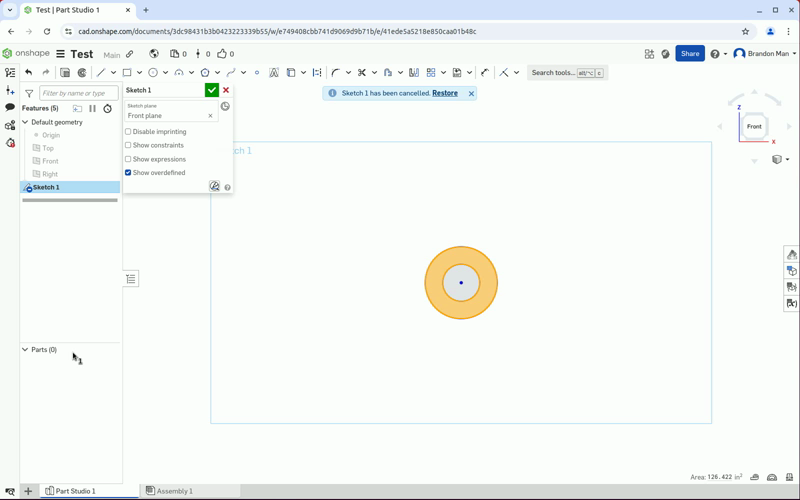
key(shift+y)
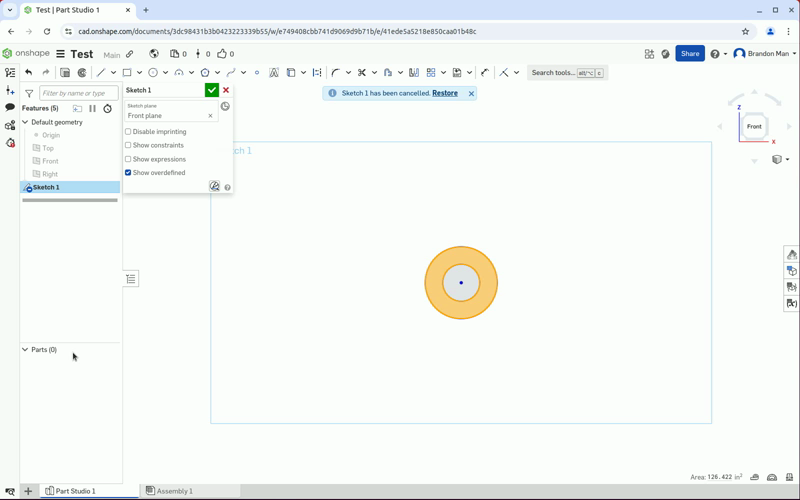
key(shift+e)
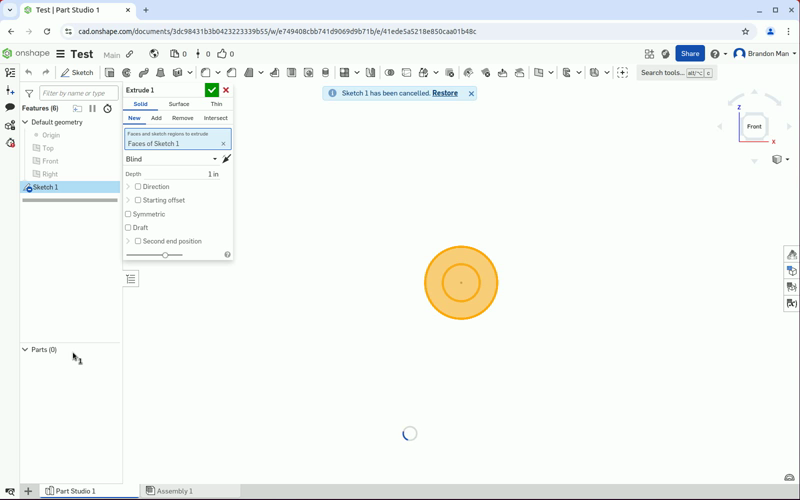
mouse_move(143, 106)
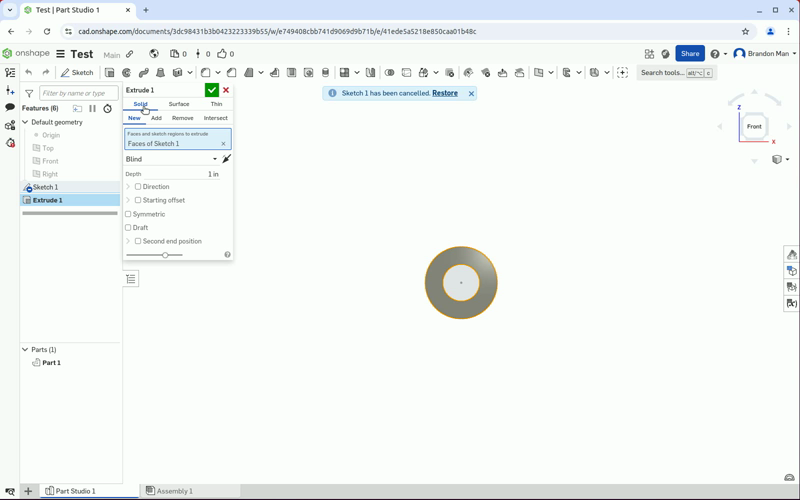
click(143, 106)
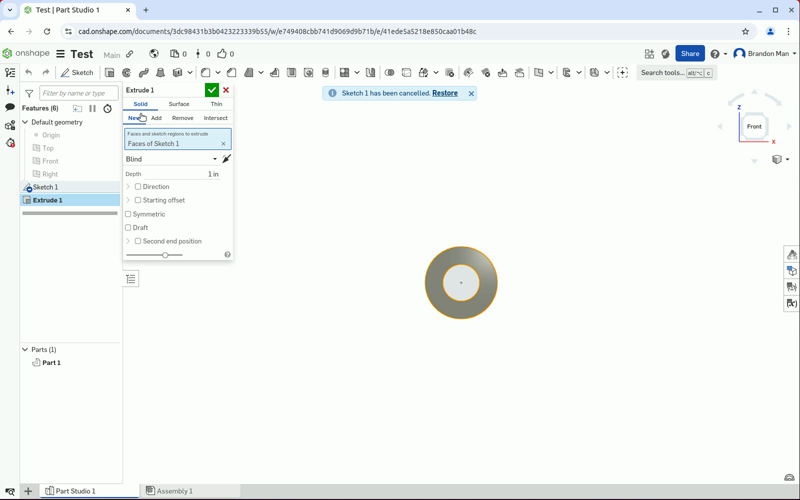
mouse_move(137, 120)
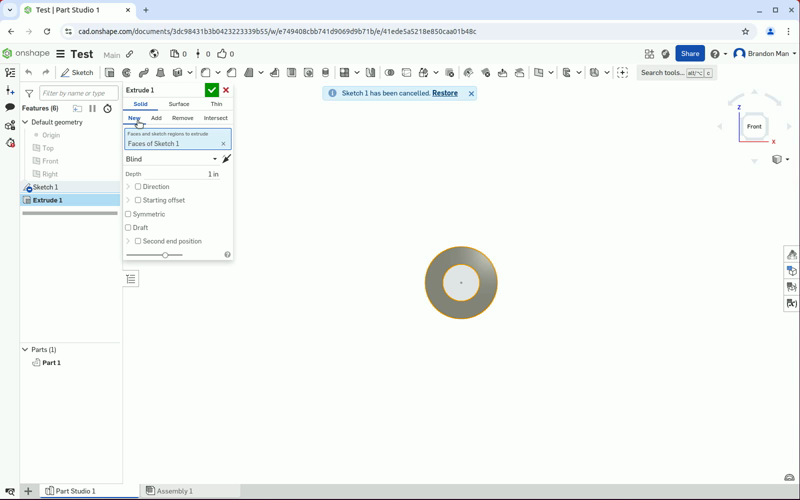
click(137, 120)
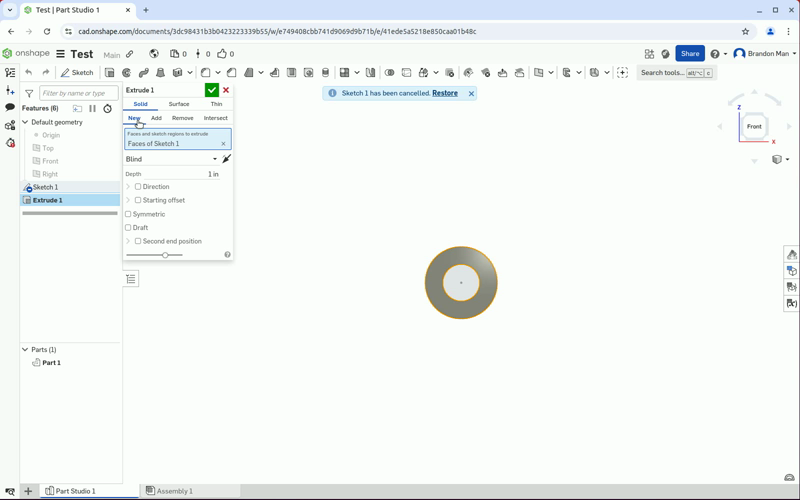
key(tab, 4)
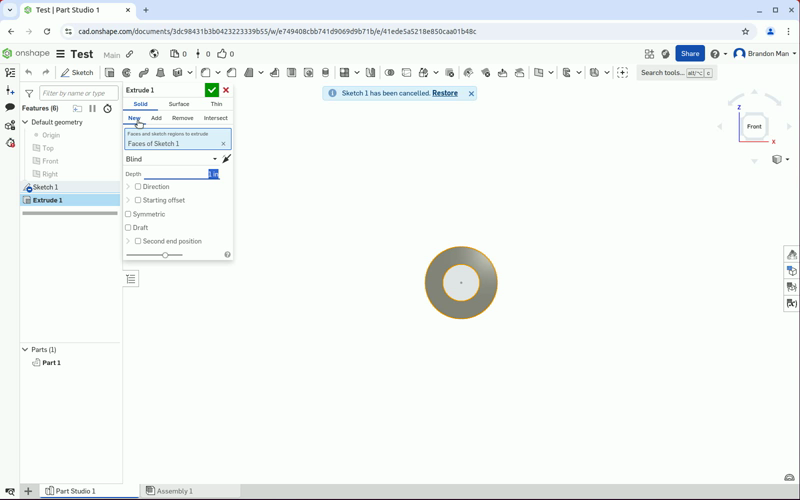
text(3.129)
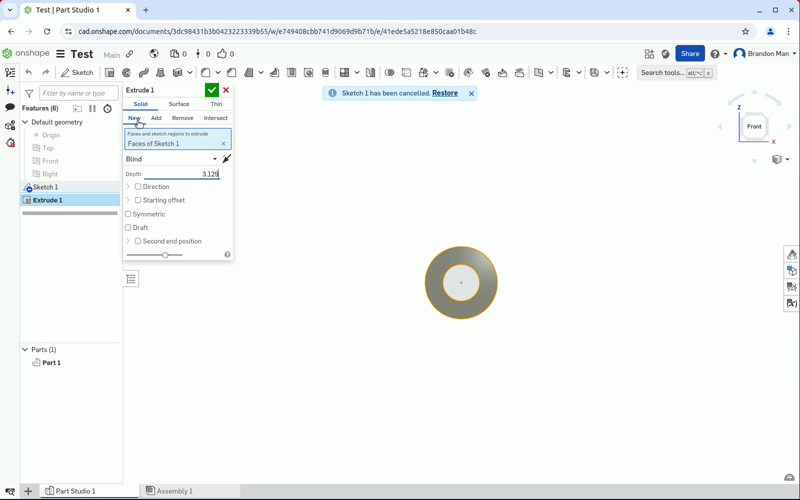
key(enter)
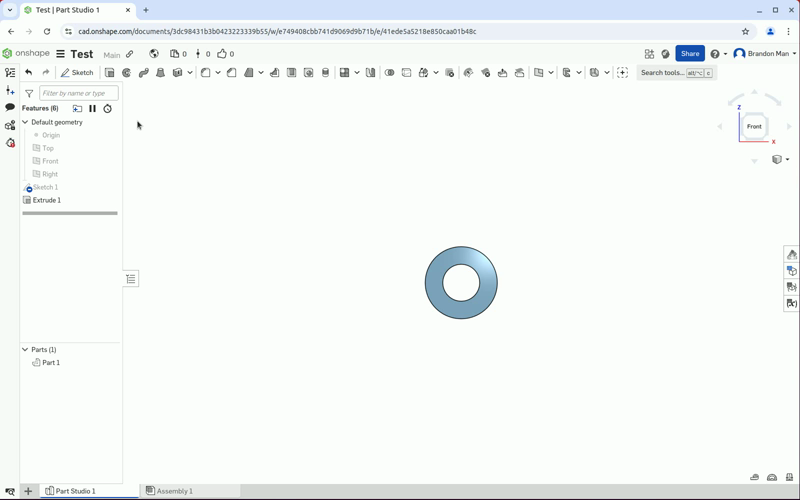
key(shift+h)
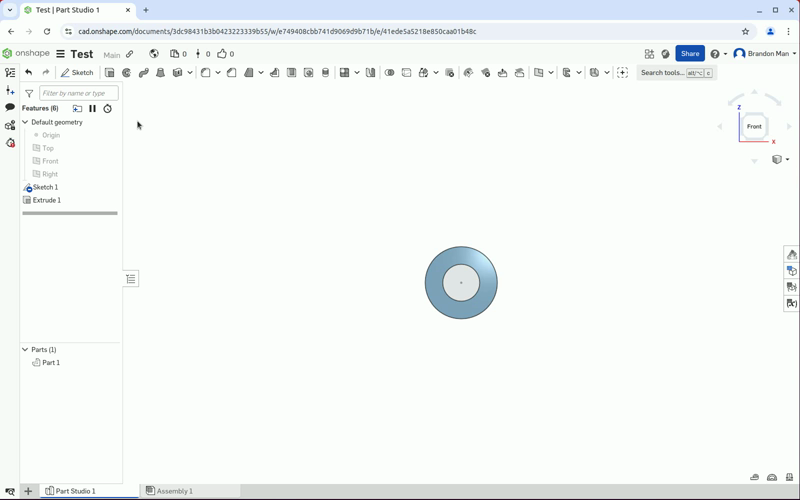
key(shift+h)
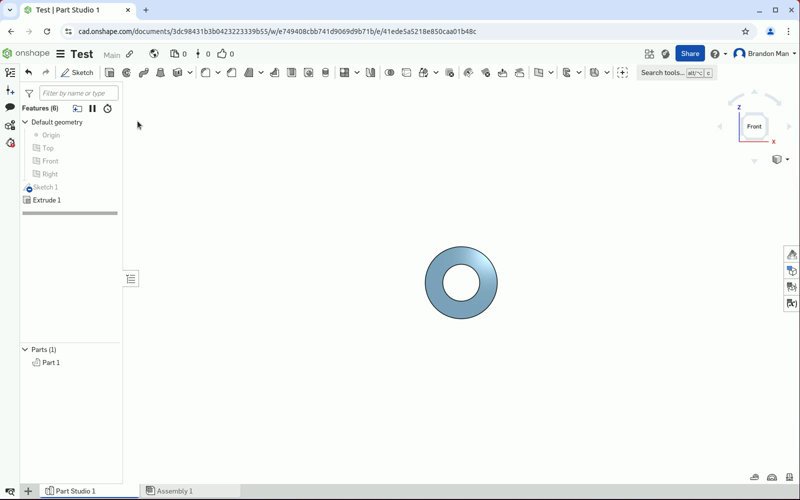
mouse_move(73, 189)
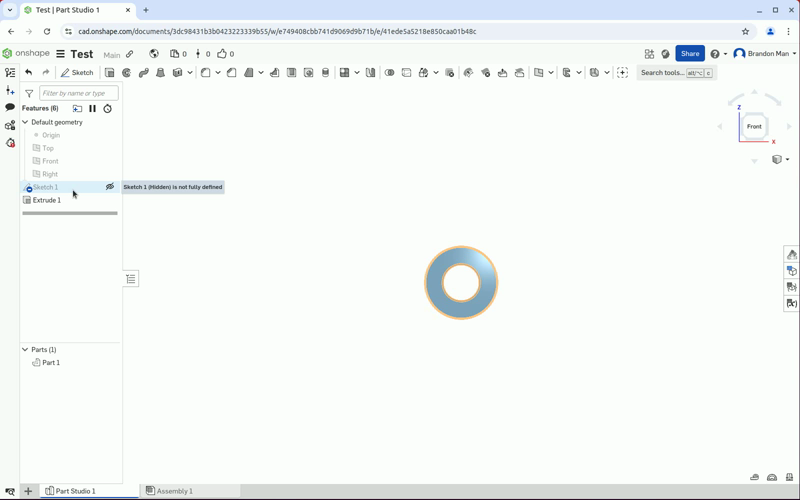
click(73, 189)
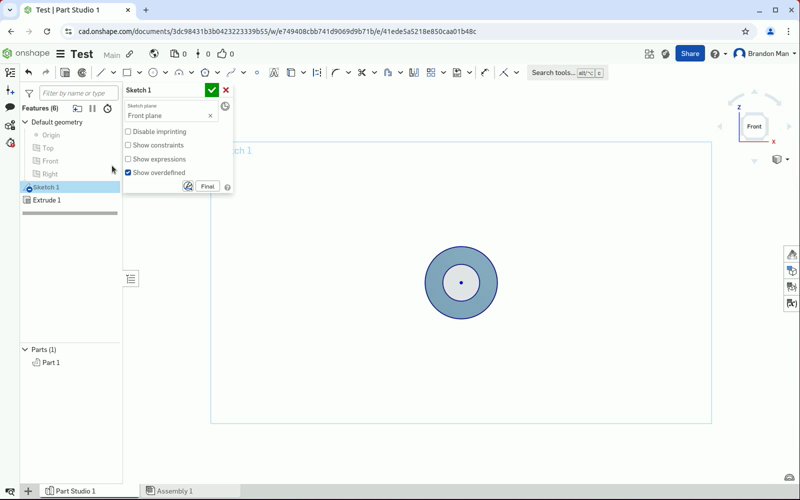
mouse_move(229, 92)
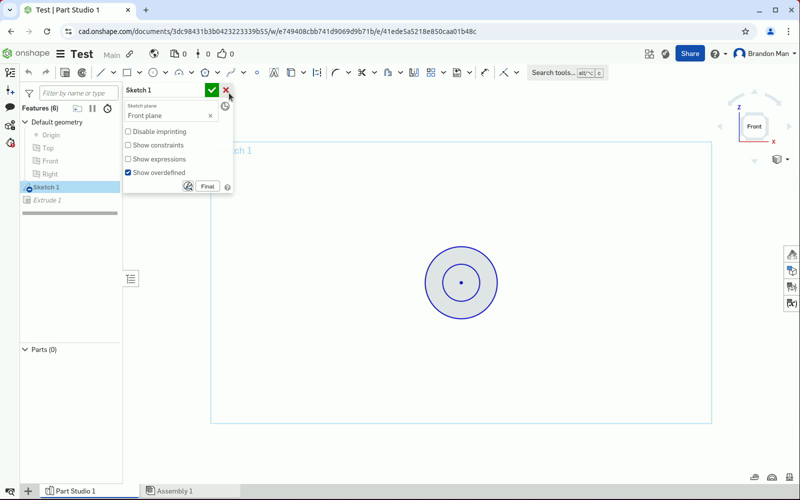
click(229, 92)
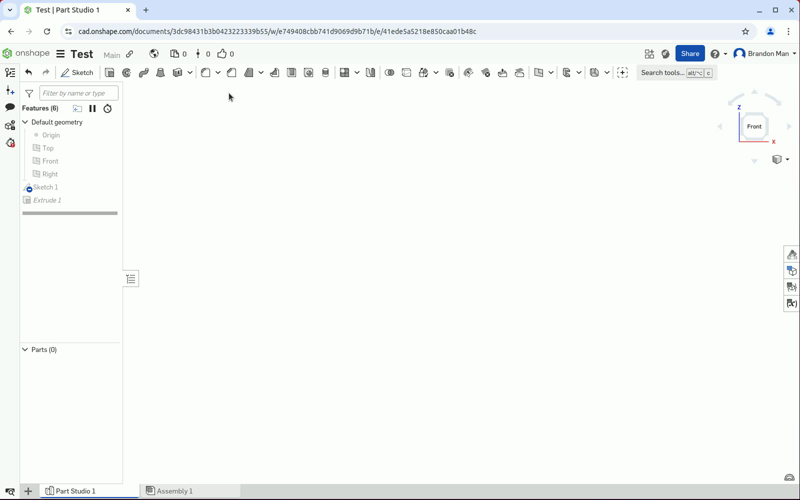
mouse_move(541, 75)
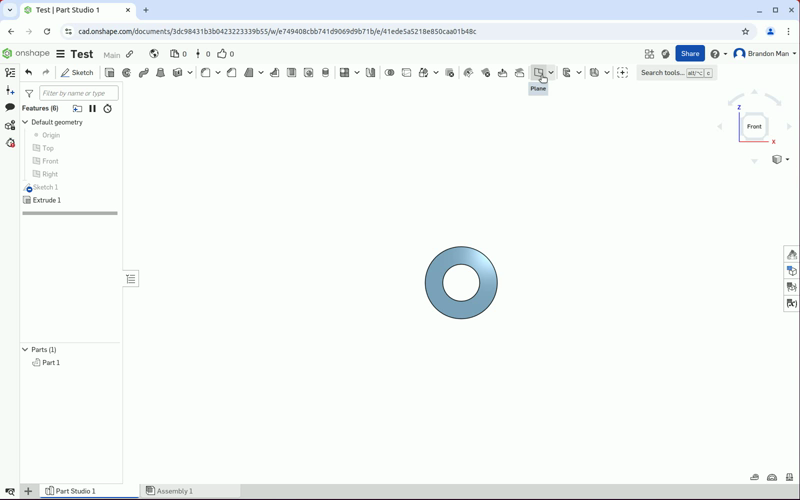
click(541, 75)
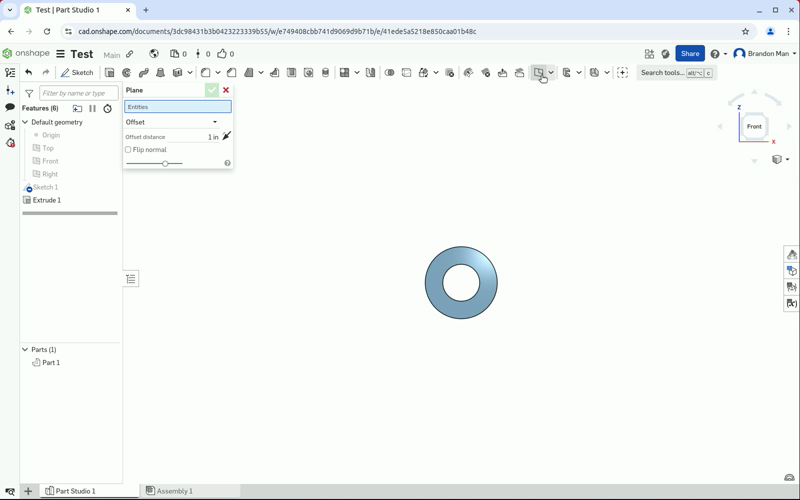
mouse_move(73, 163)
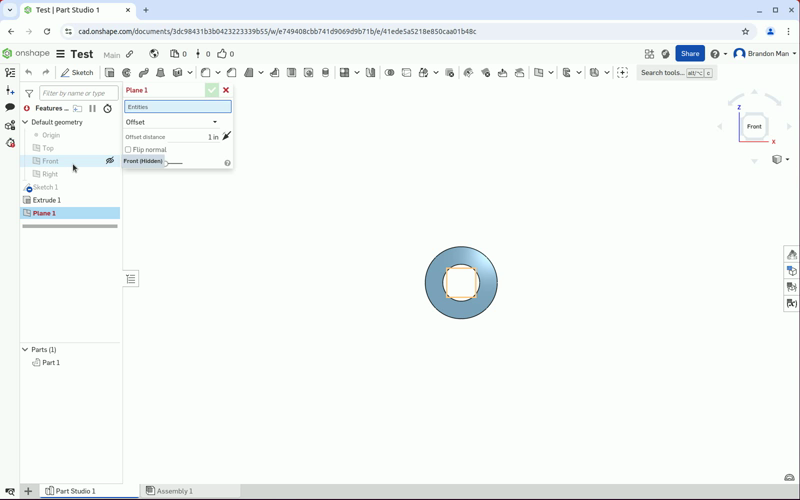
click(73, 163)
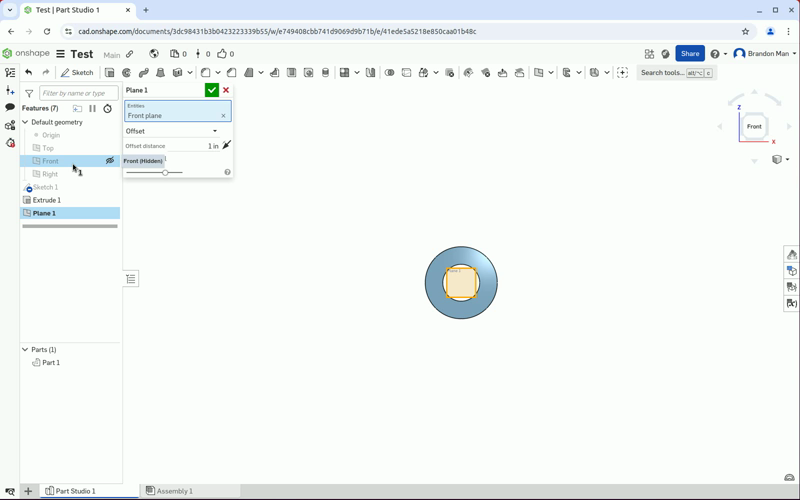
key(tab, 2)
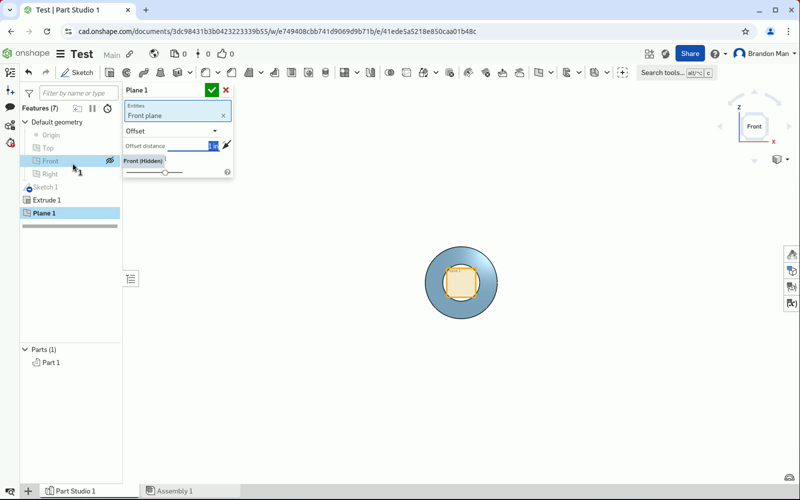
text(3.143)
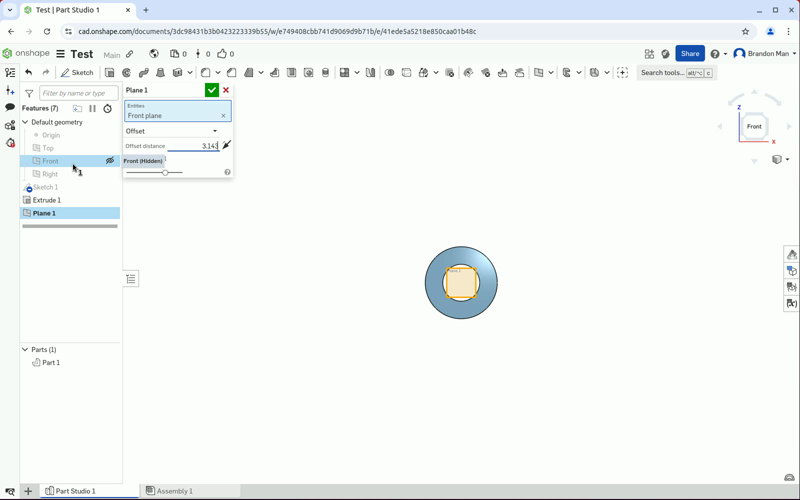
key(enter, 2)
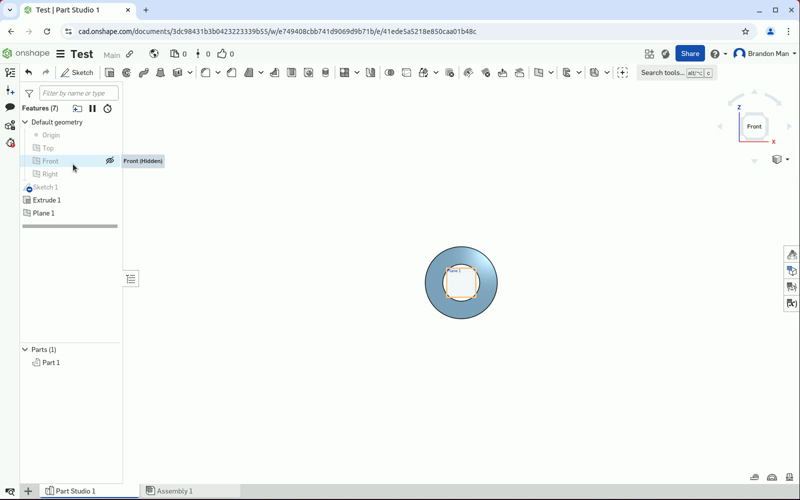
key(shift+s)
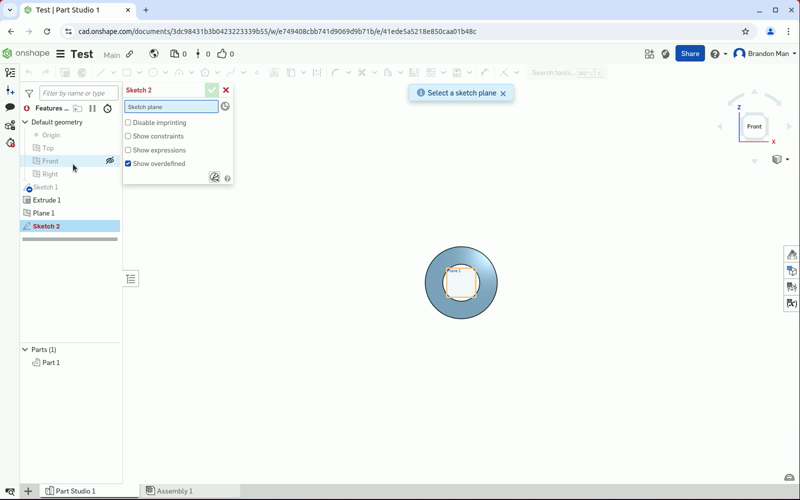
mouse_move(73, 215)
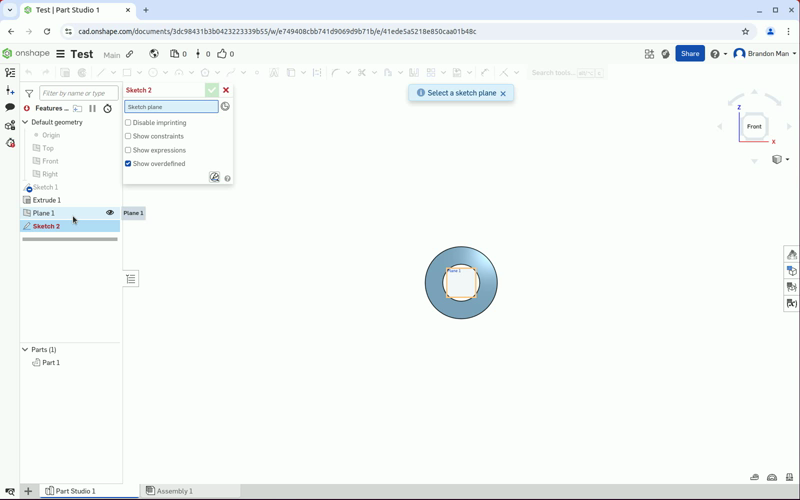
click(73, 215)
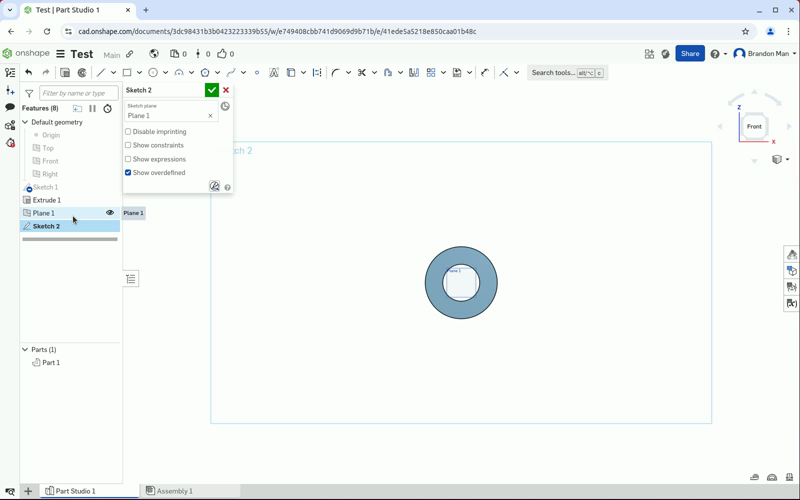
mouse_move(73, 352)
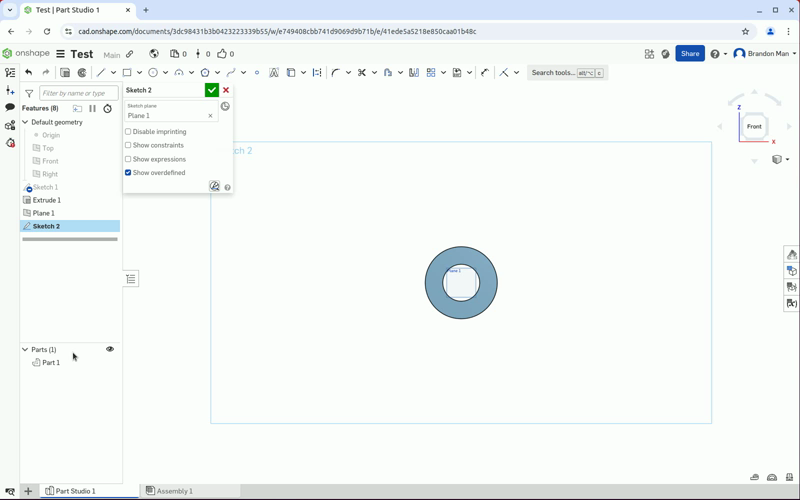
key(y)
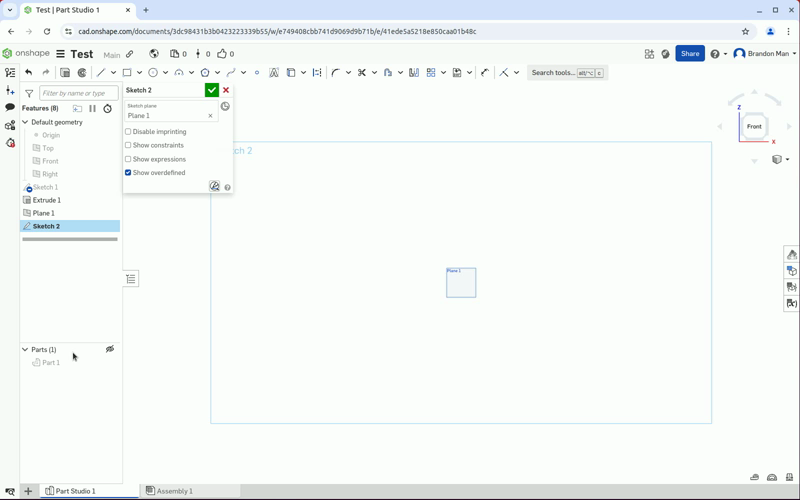
key(c)
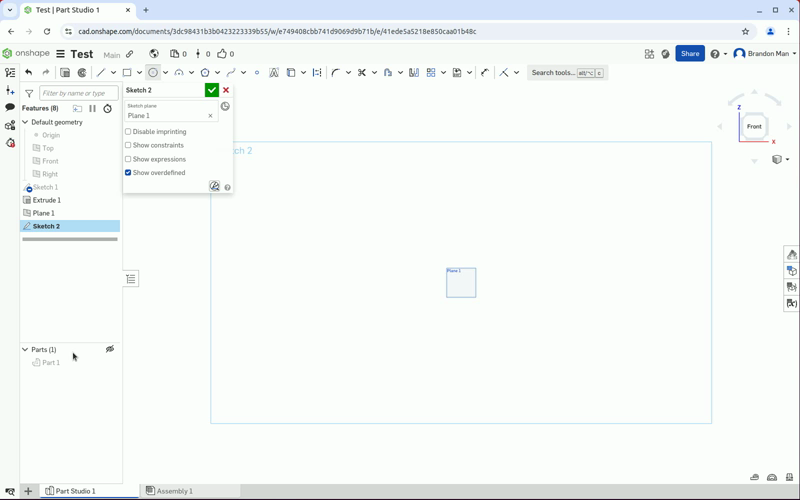
key_down(shift)
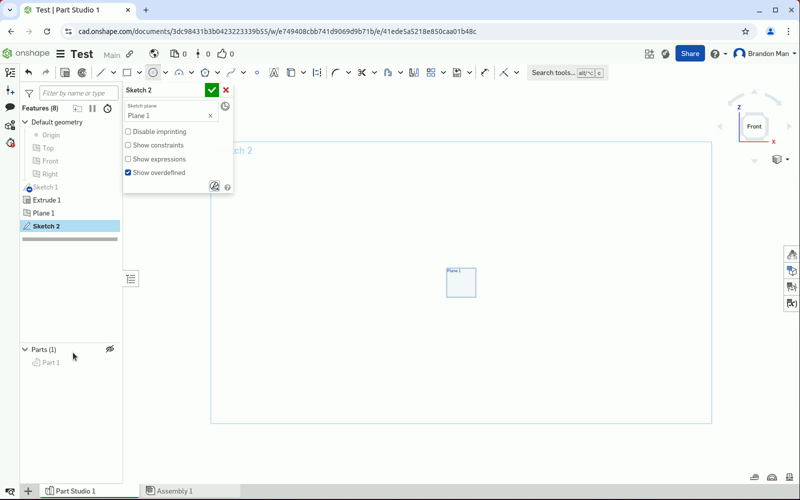
mouse_move(461, 282)
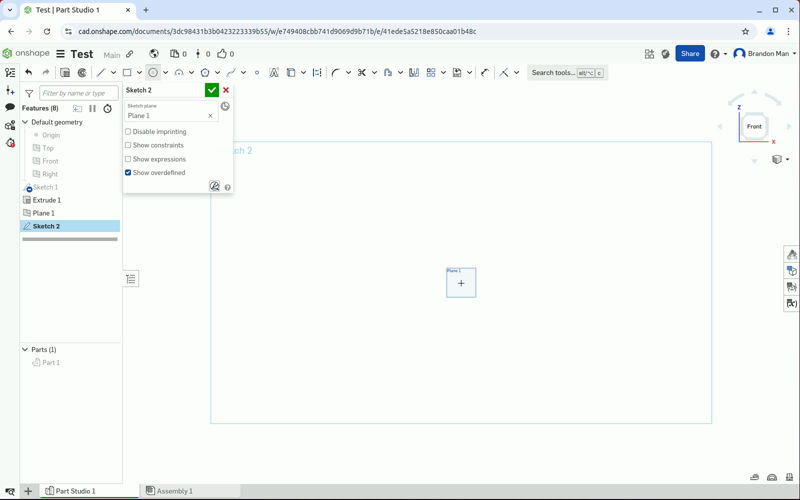
click(461, 282)
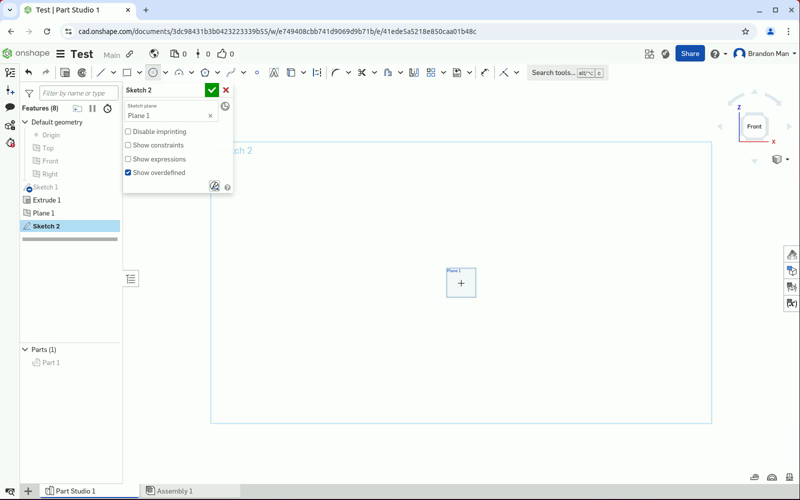
key_up(shift)
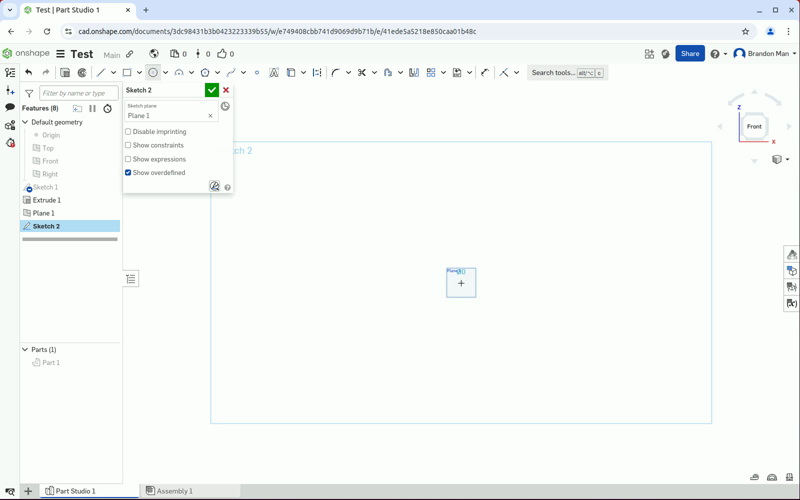
mouse_move(494, 282)
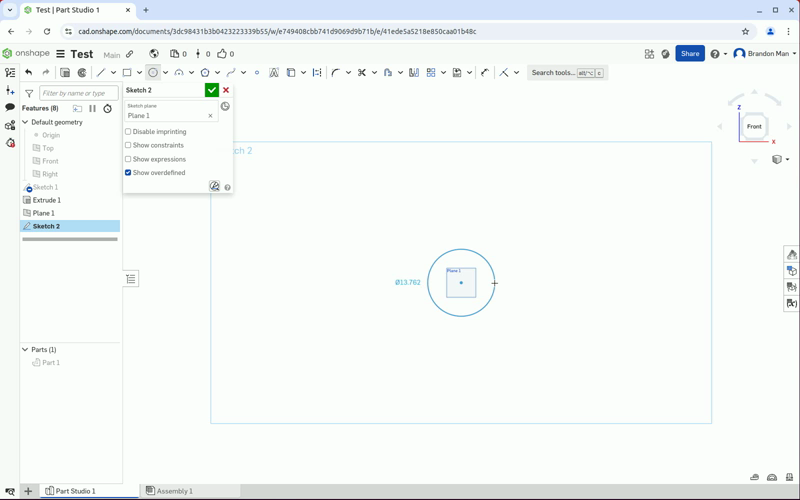
click(494, 282)
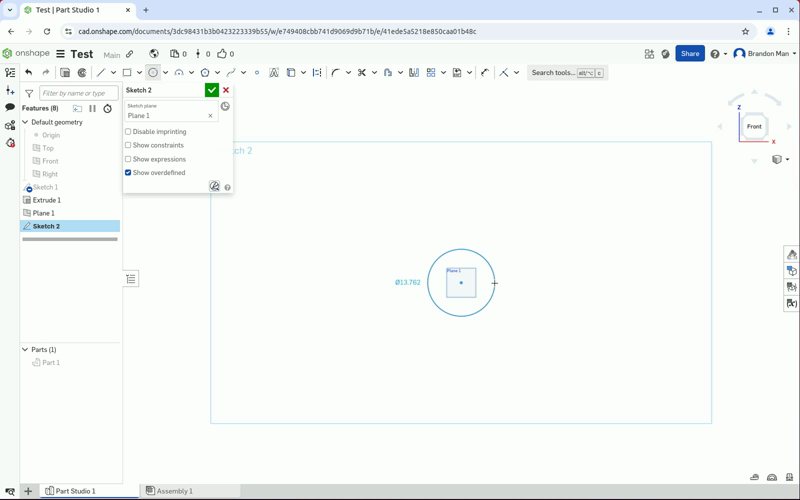
key(esc)
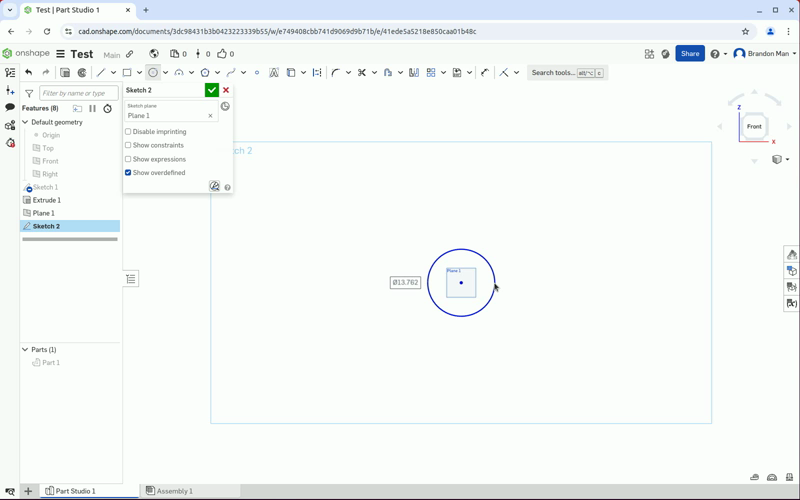
key(c)
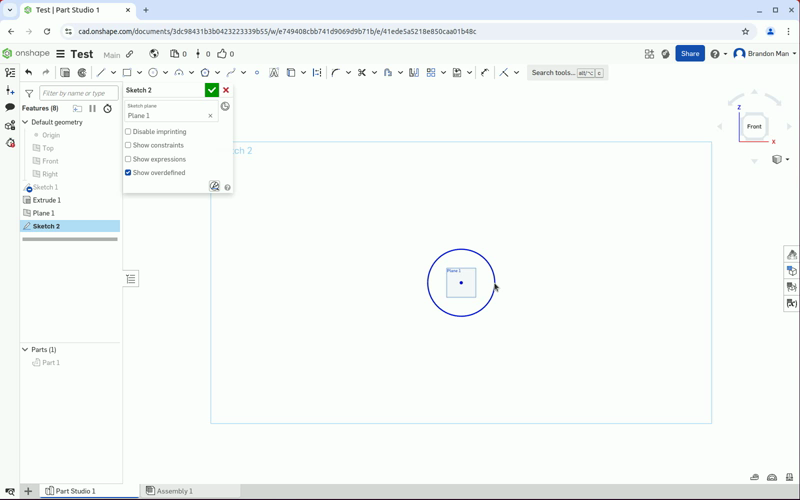
key_down(shift)
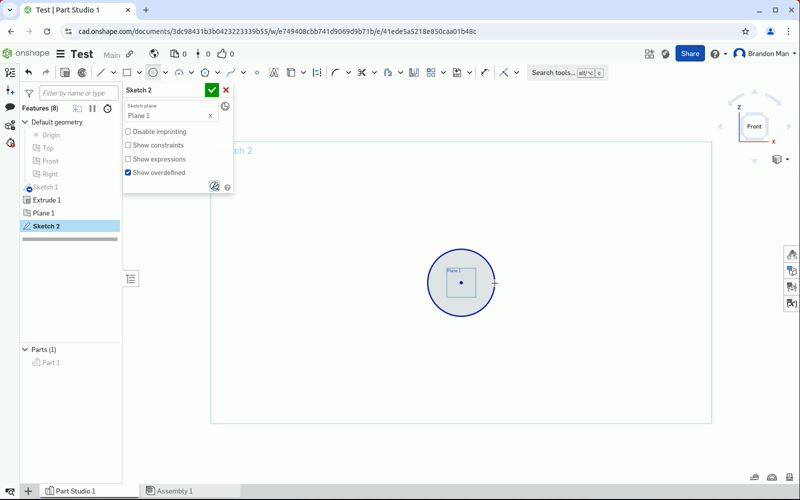
mouse_move(461, 282)
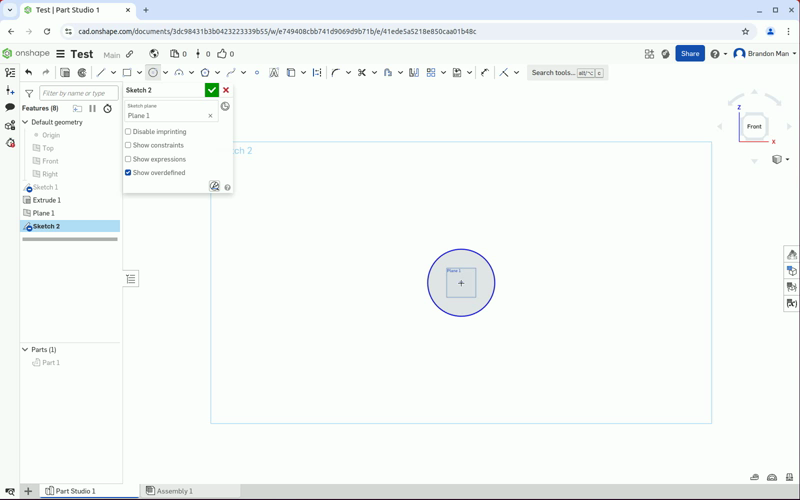
click(461, 282)
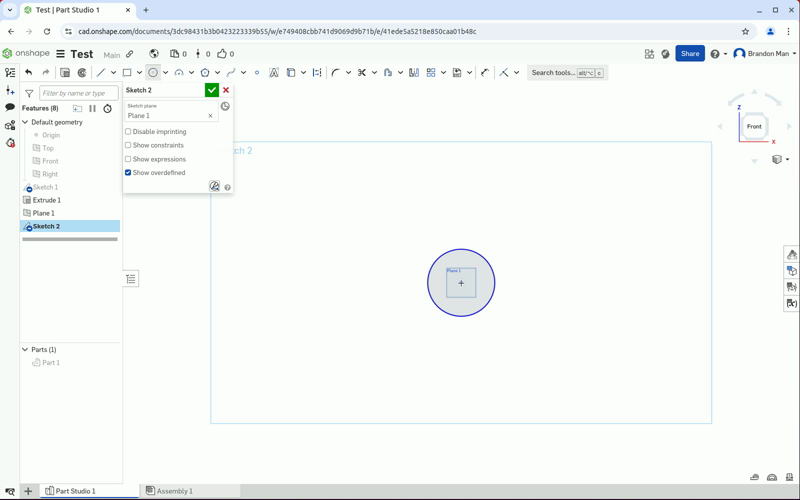
key_up(shift)
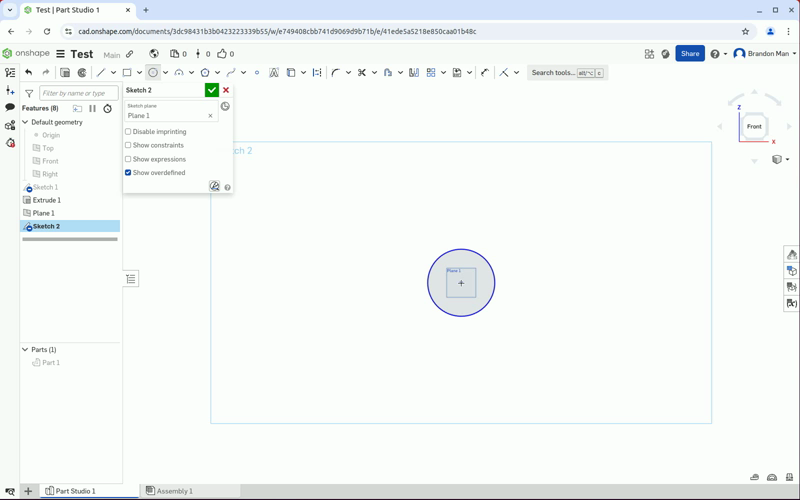
mouse_move(480, 282)
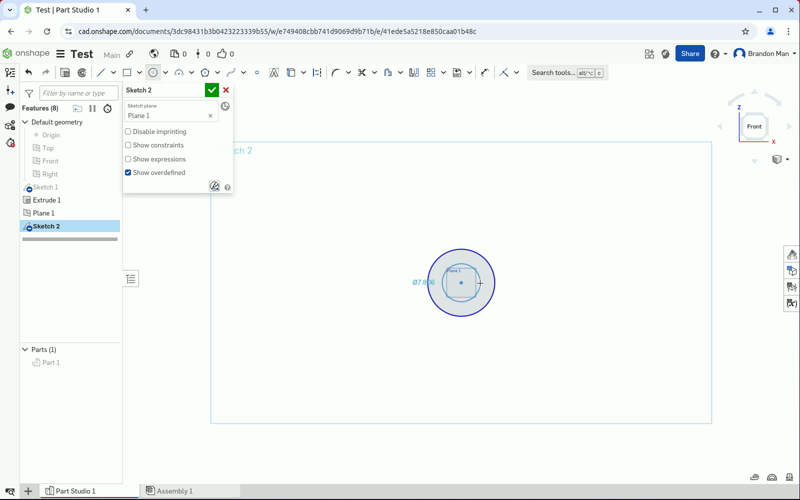
click(480, 282)
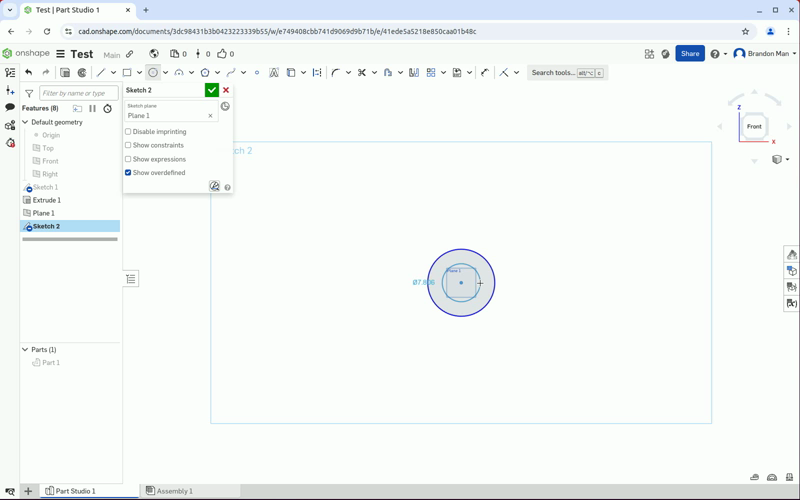
key(esc)
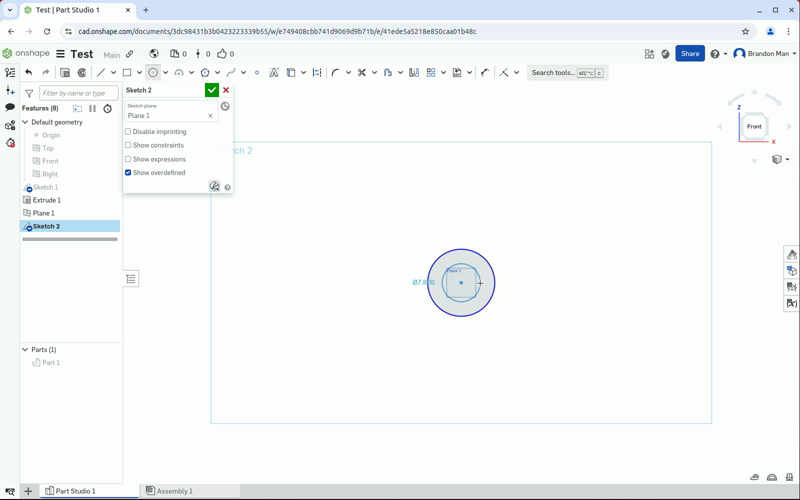
mouse_move(480, 306)
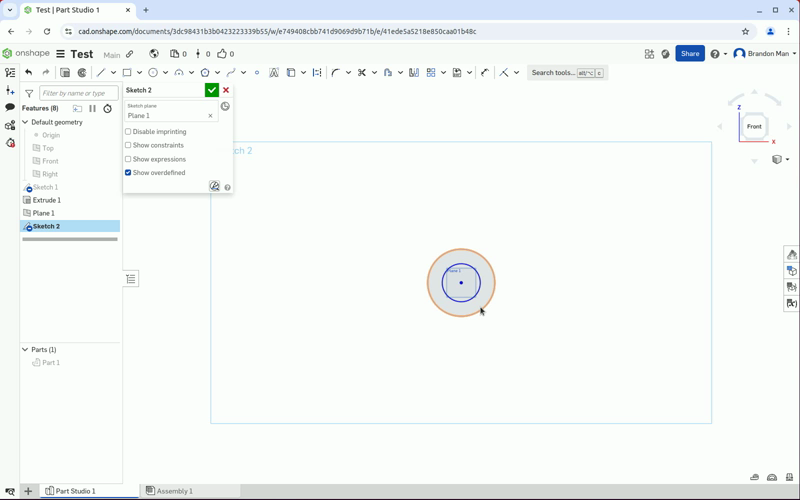
click(480, 306)
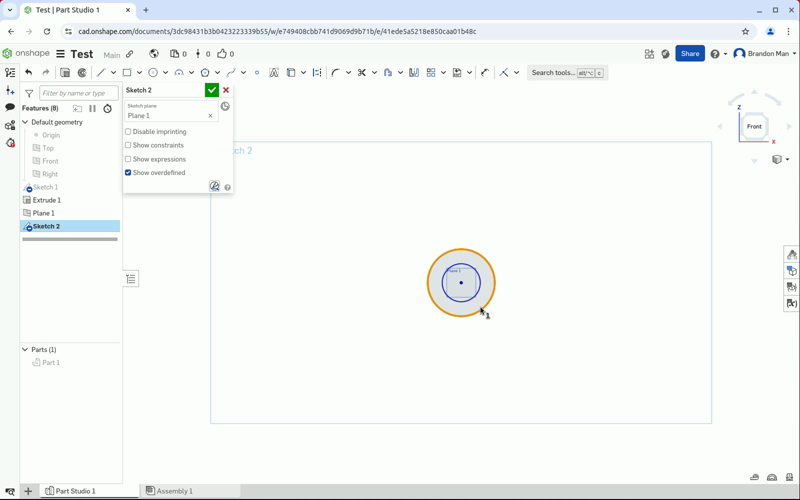
mouse_move(73, 352)
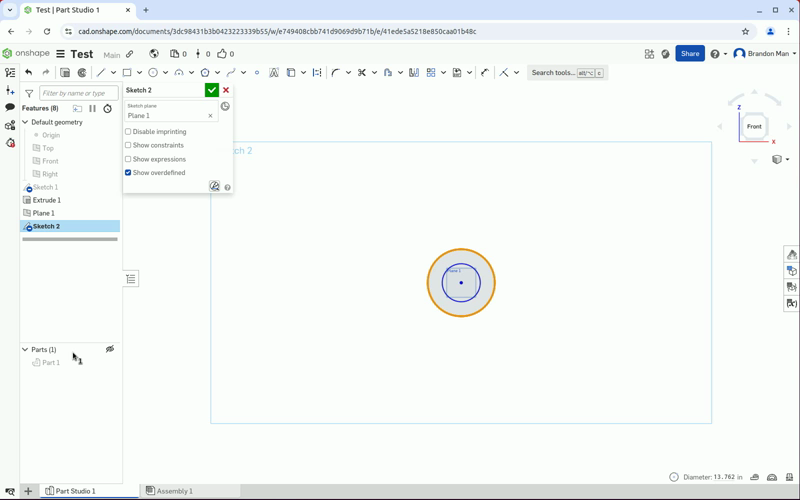
key(shift+y)
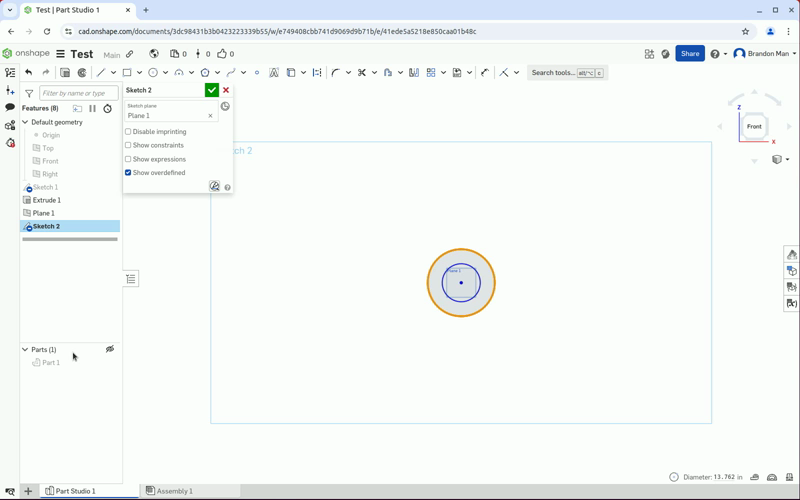
key(shift+e)
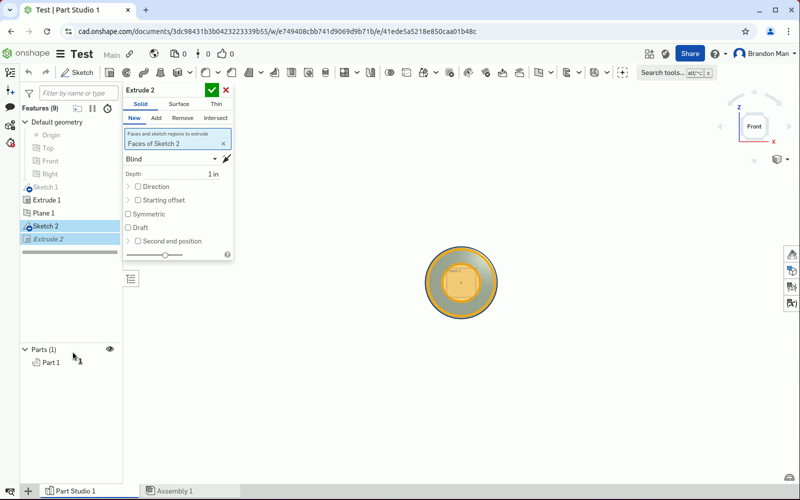
mouse_move(143, 106)
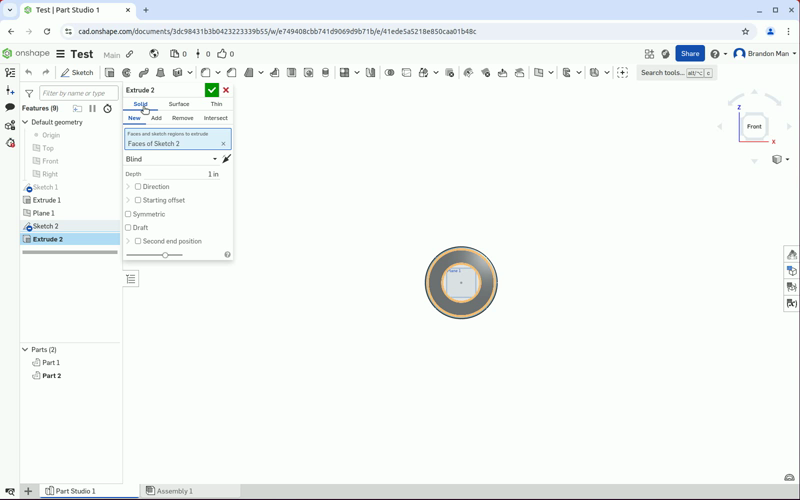
click(143, 106)
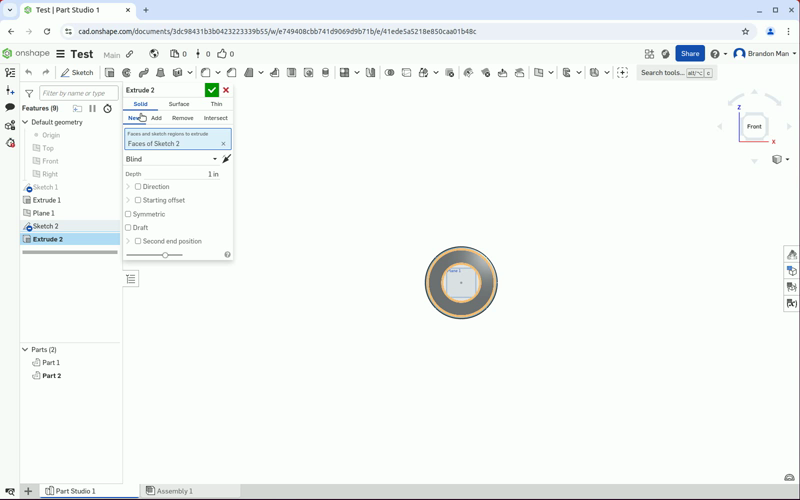
mouse_move(137, 120)
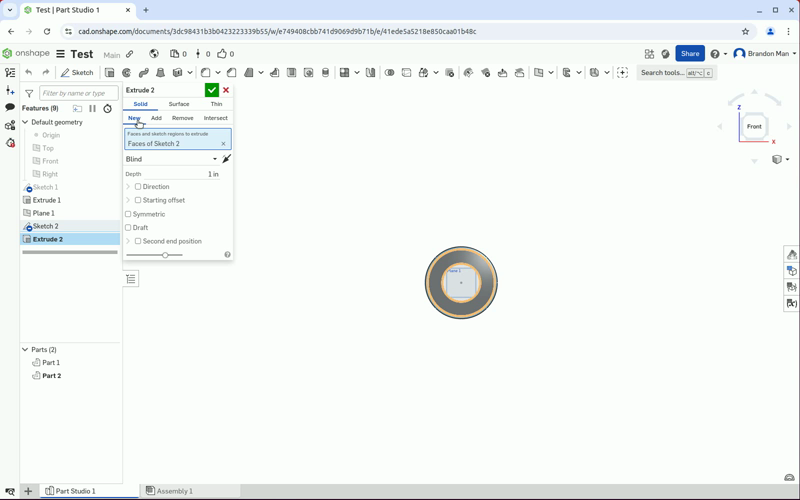
click(137, 120)
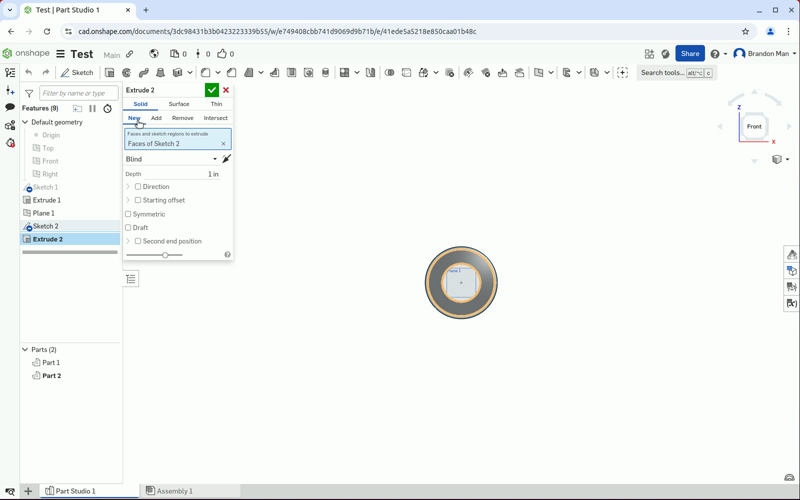
key(tab, 4)
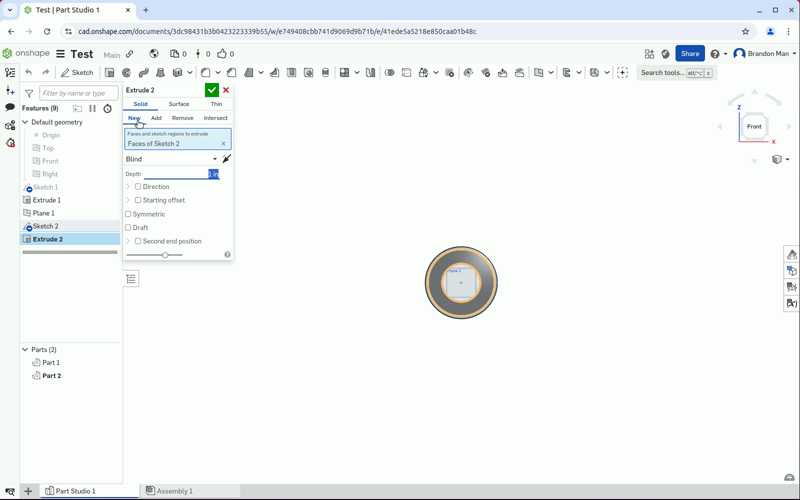
text(0.963)
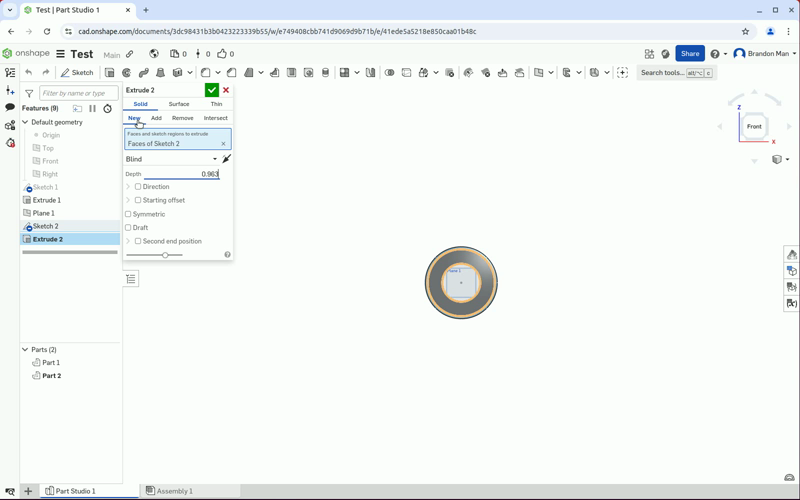
key(enter)
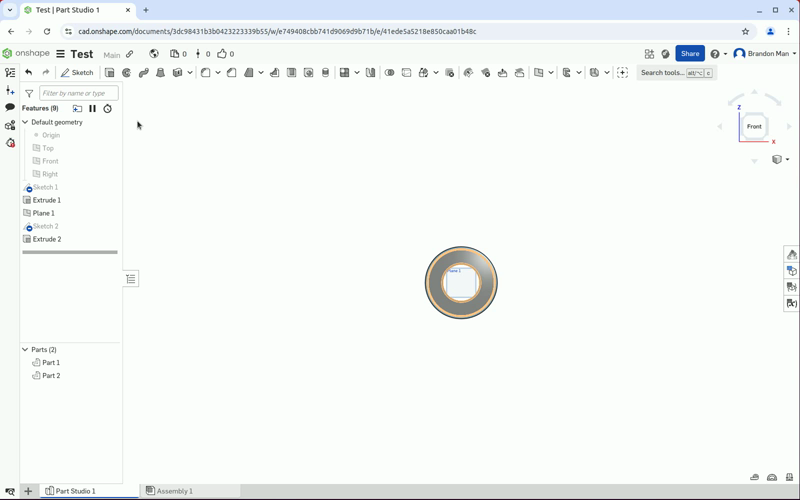
key(shift+h)
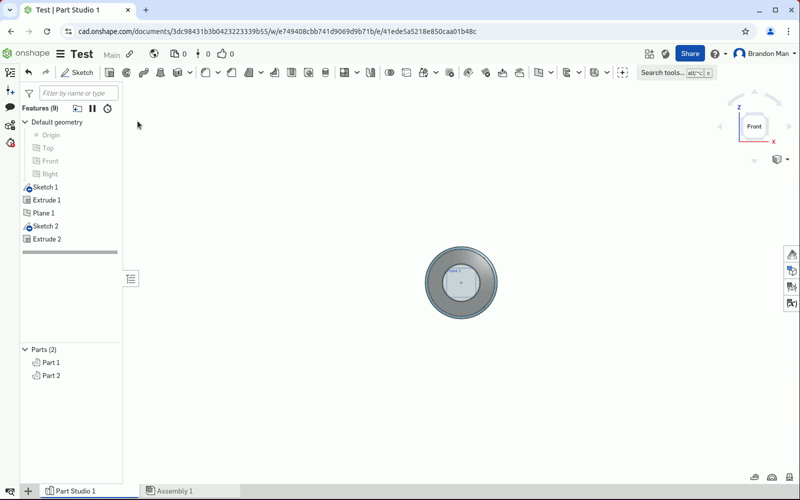
key(shift+h)
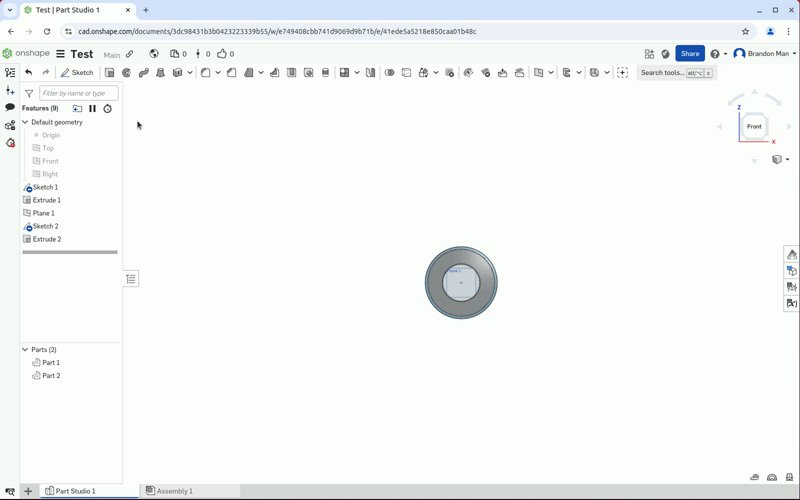
key(shift+7)
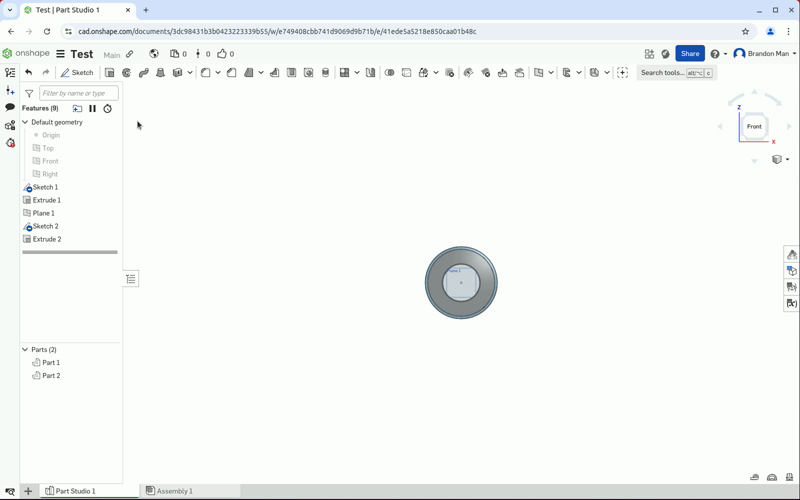
key(left, 2)
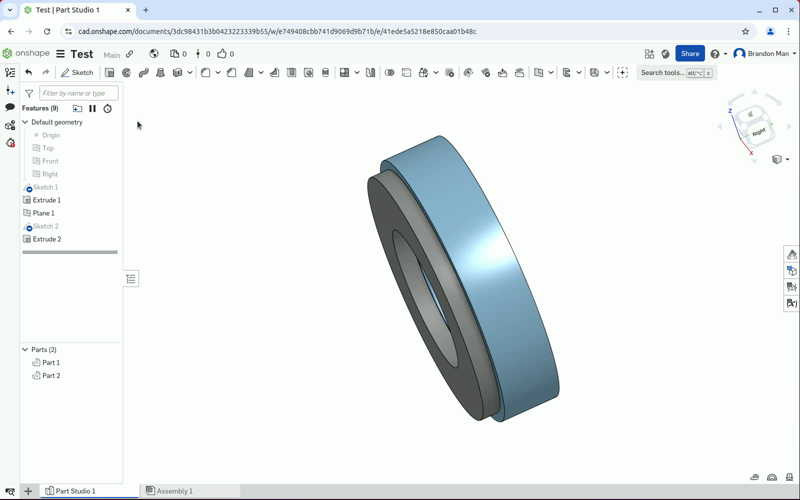
key(down, 2)
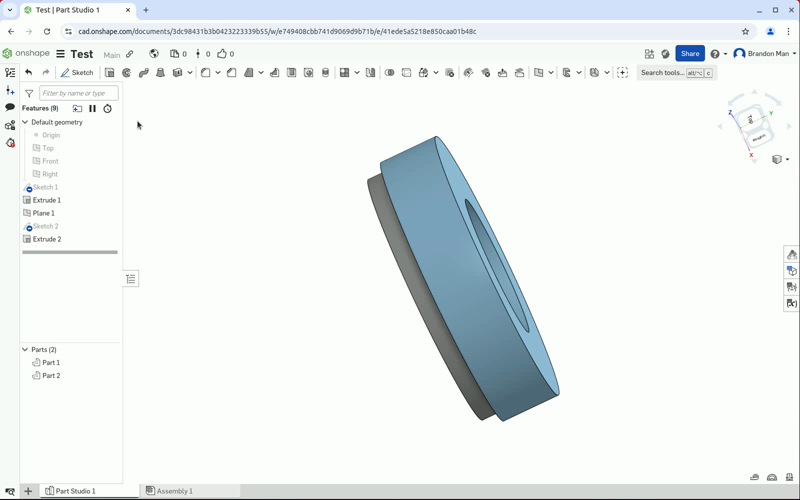
key(up, 2)
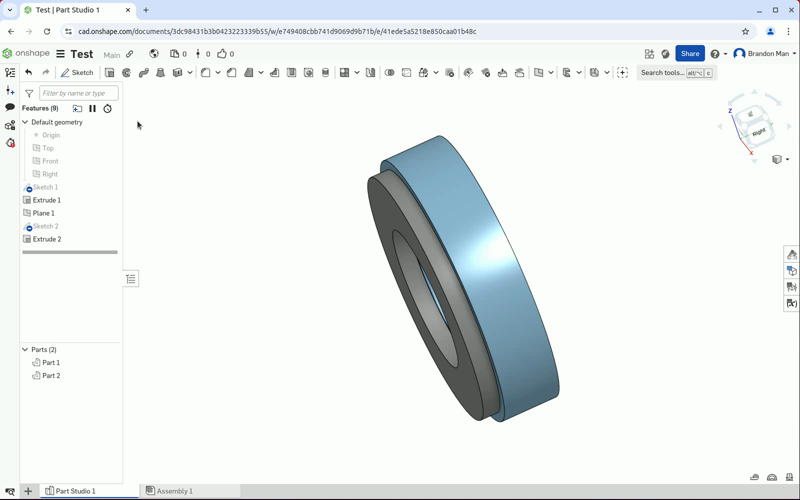
key(right, 2)
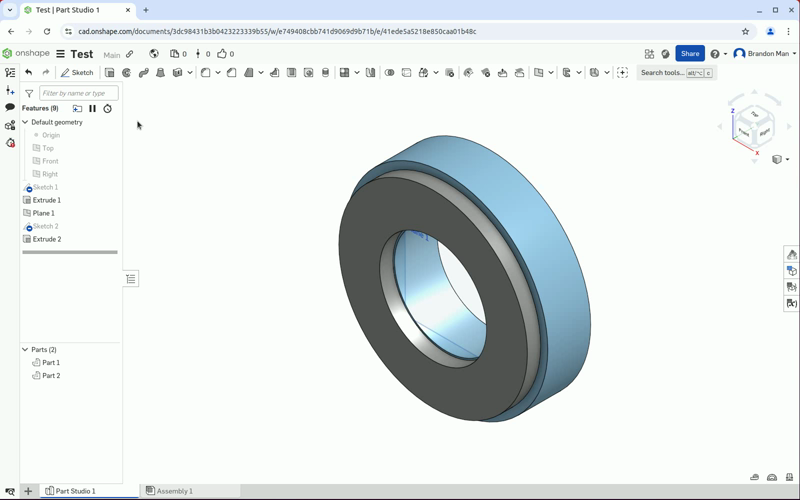
mouse_move(73, 189)
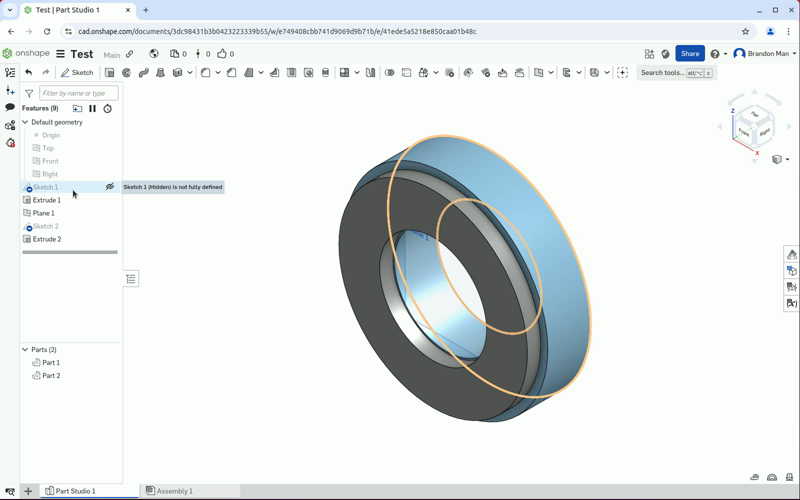
click(73, 189)